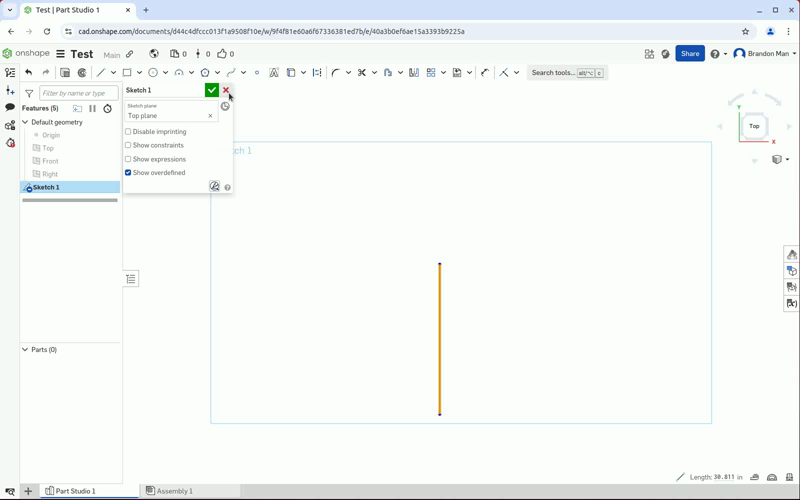
key(shift+h)
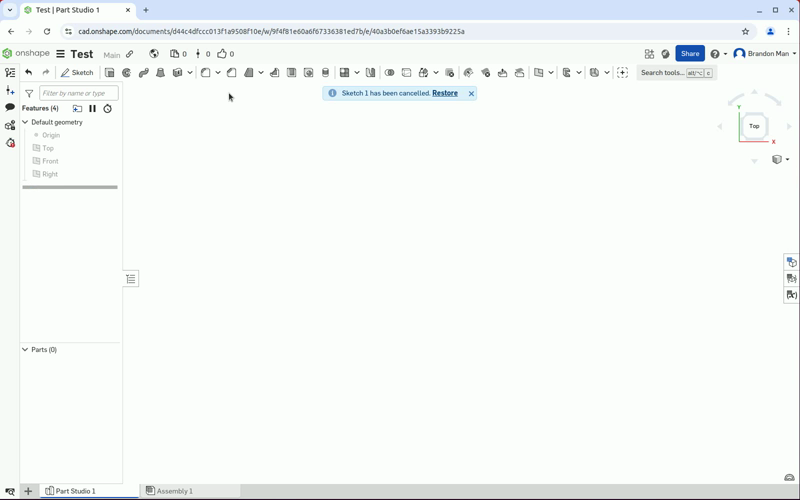
mouse_move(73, 352)
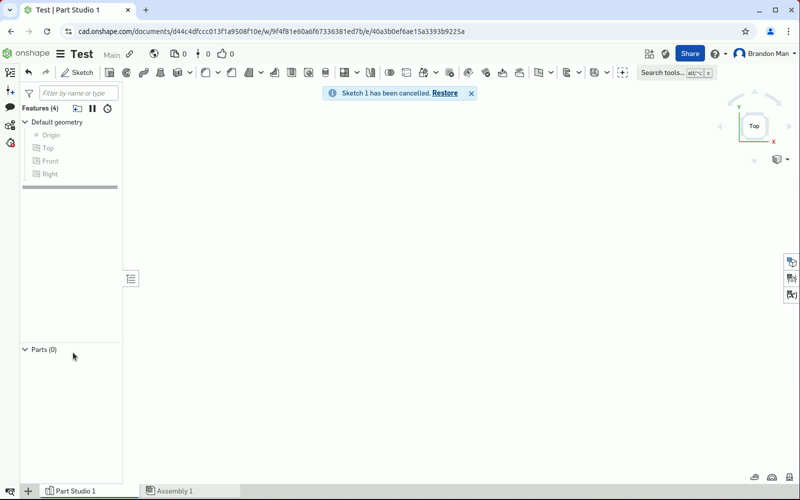
key(y)
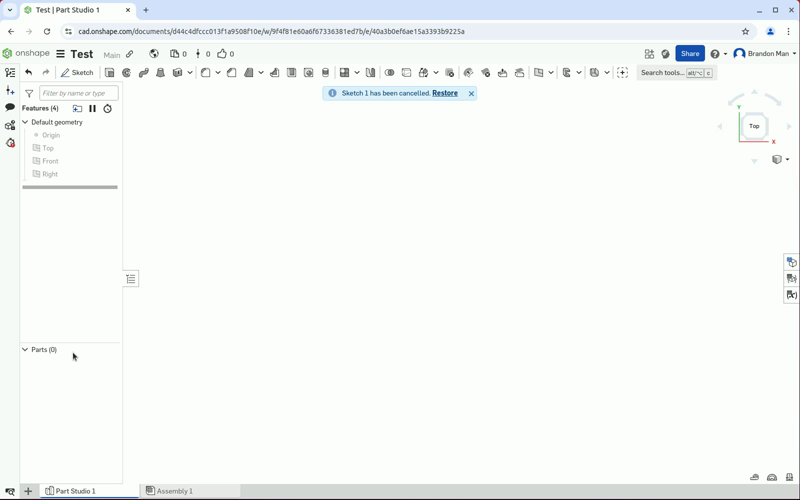
key(shift+p)
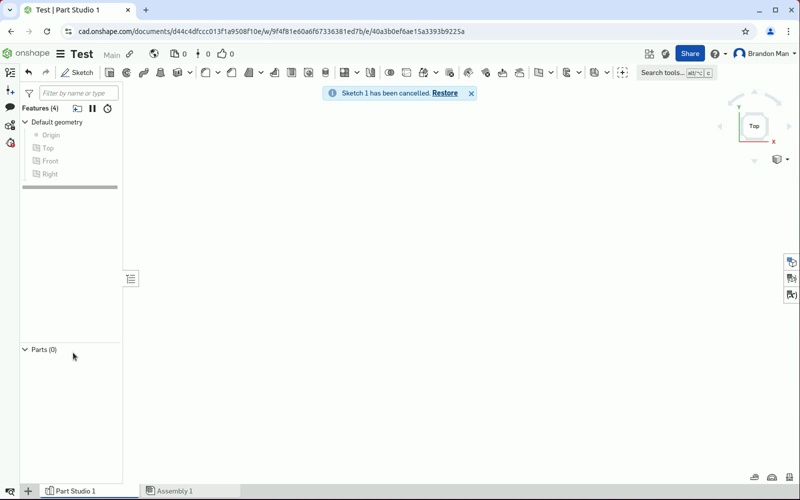
key(space)
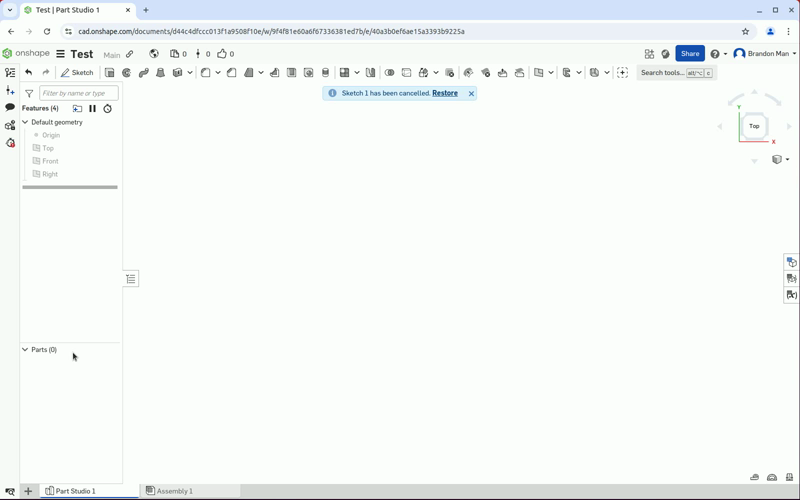
key_down(shift)
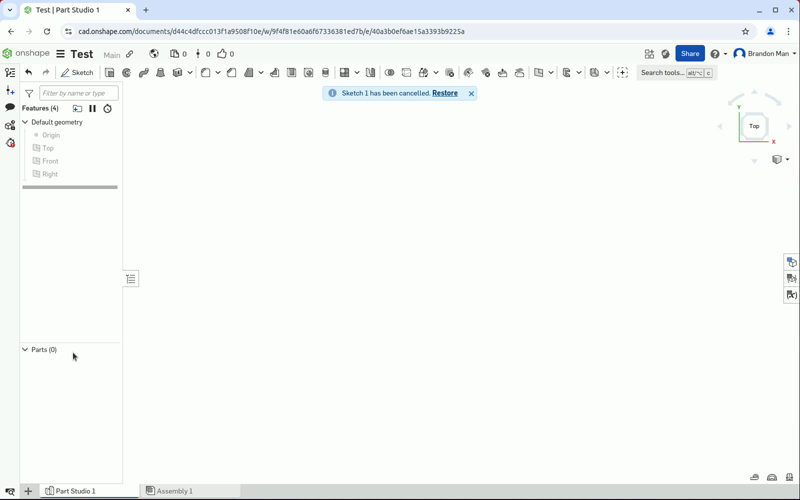
key(up)
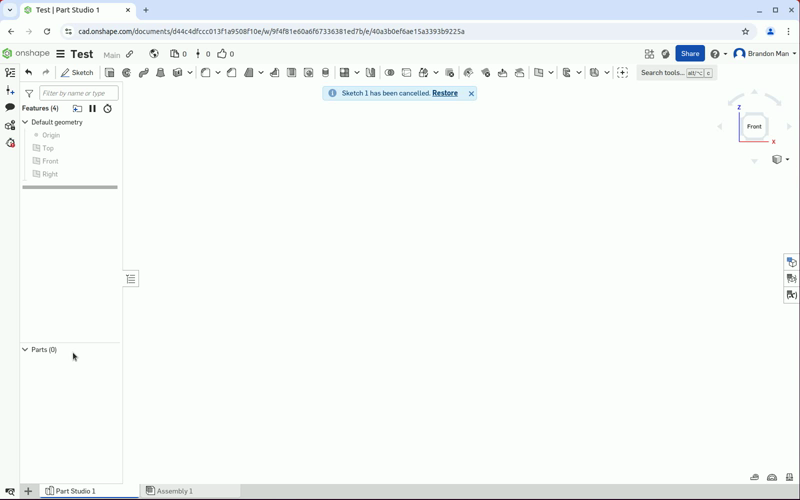
key_up(shift)
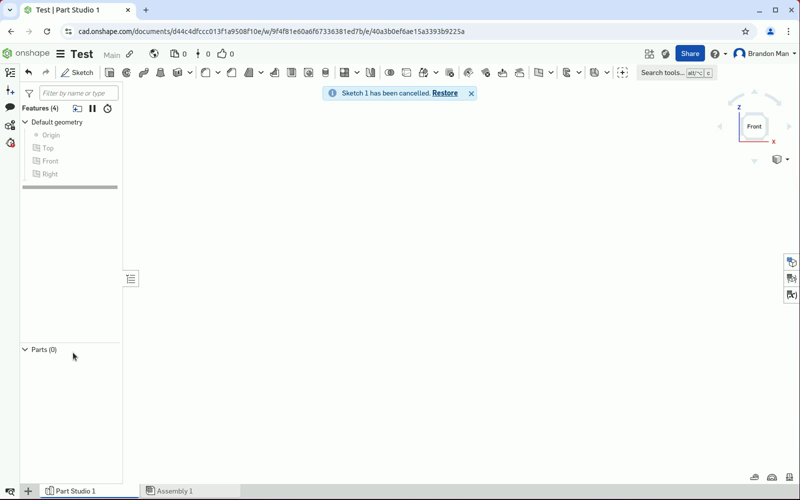
mouse_move(73, 352)
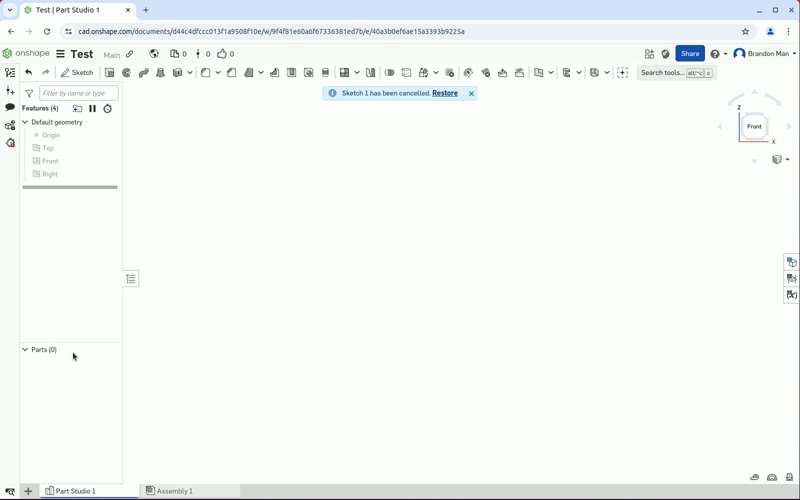
key(shift+y)
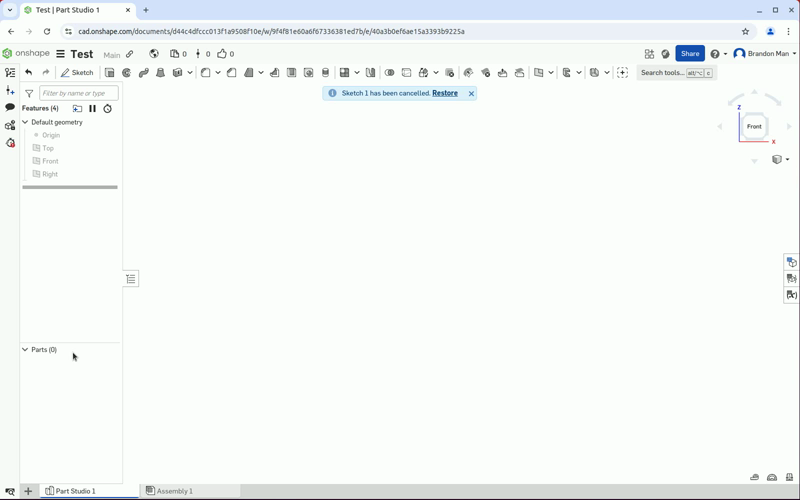
key(shift+s)
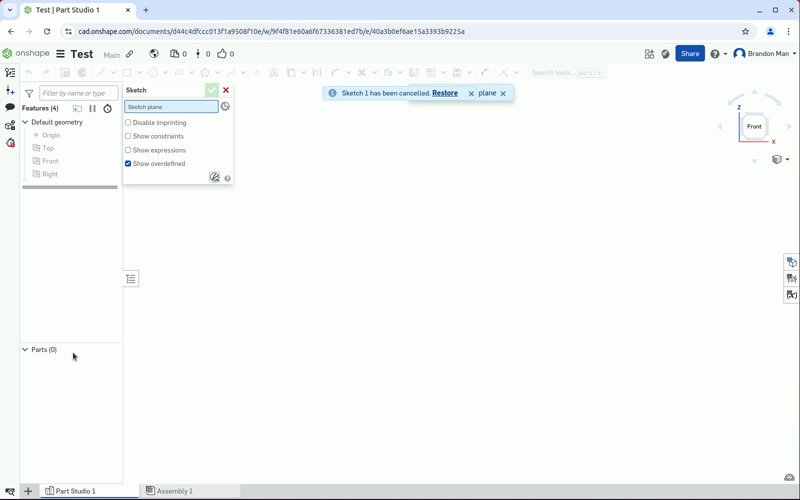
mouse_move(73, 163)
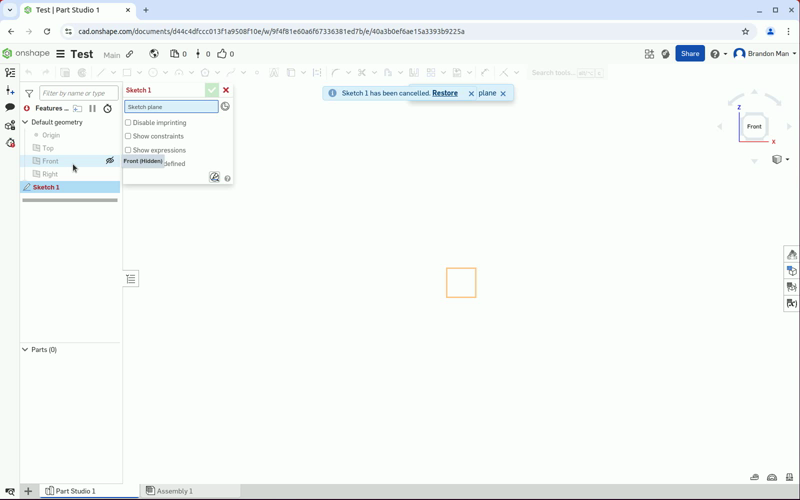
click(73, 163)
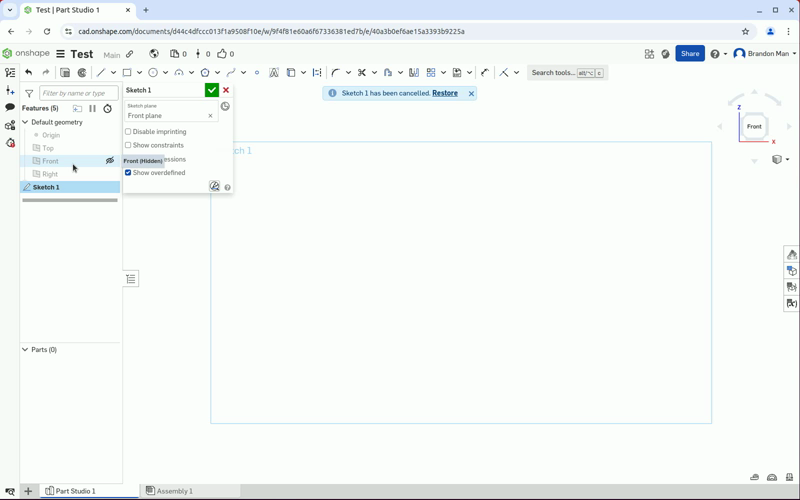
mouse_move(73, 352)
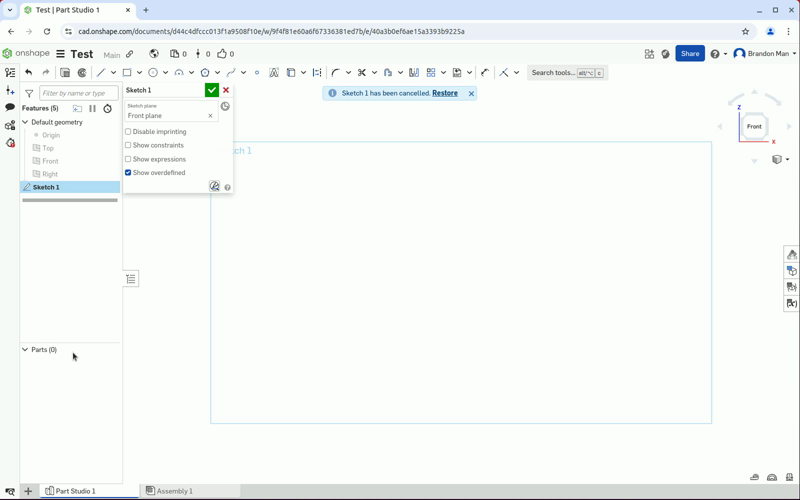
key(y)
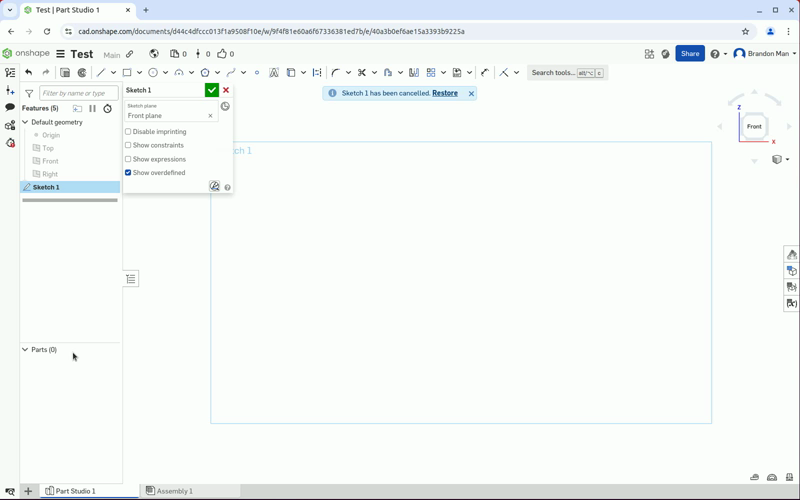
key(l)
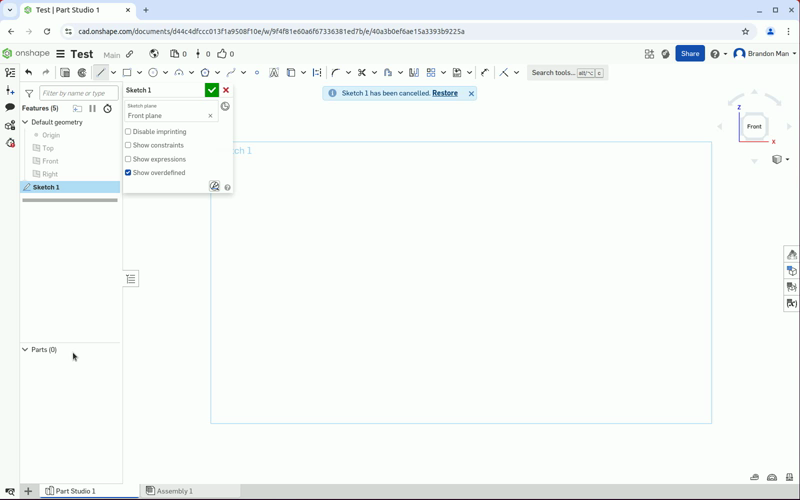
key_down(shift)
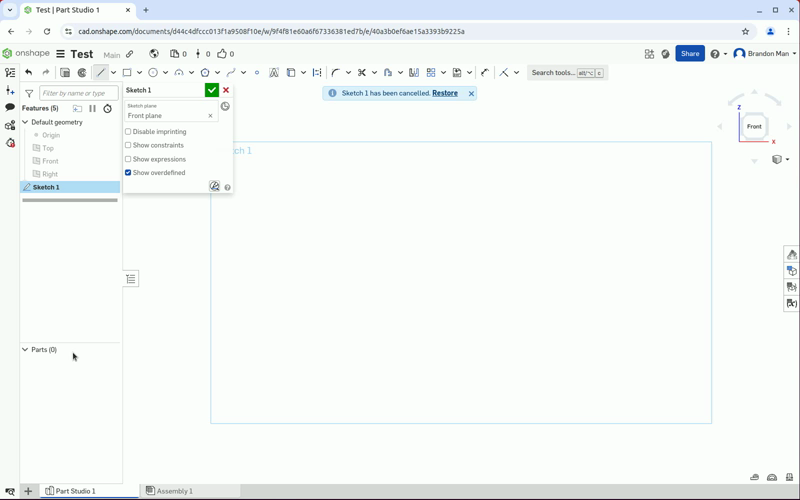
mouse_move(348, 339)
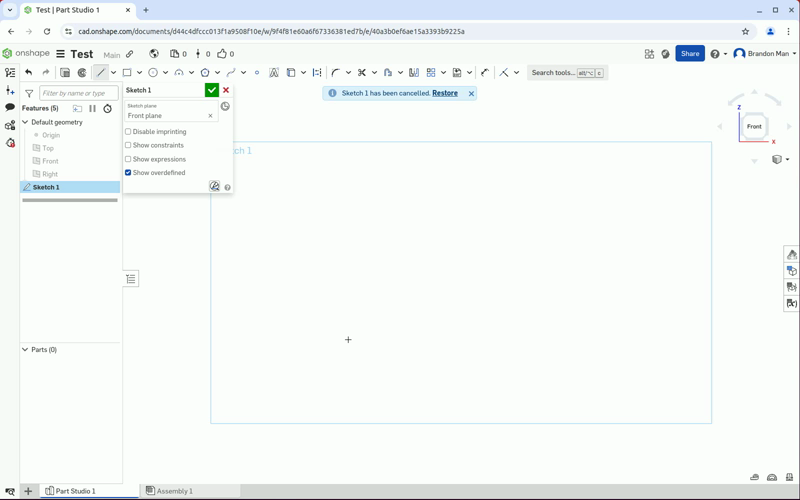
click(348, 339)
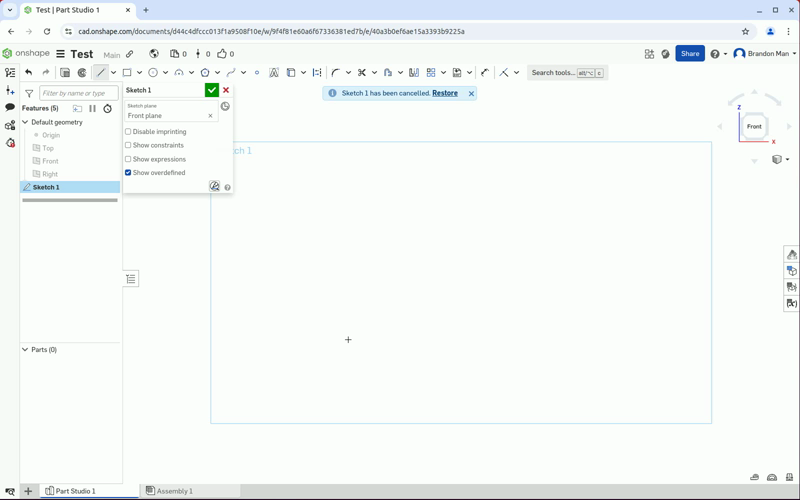
key_up(shift)
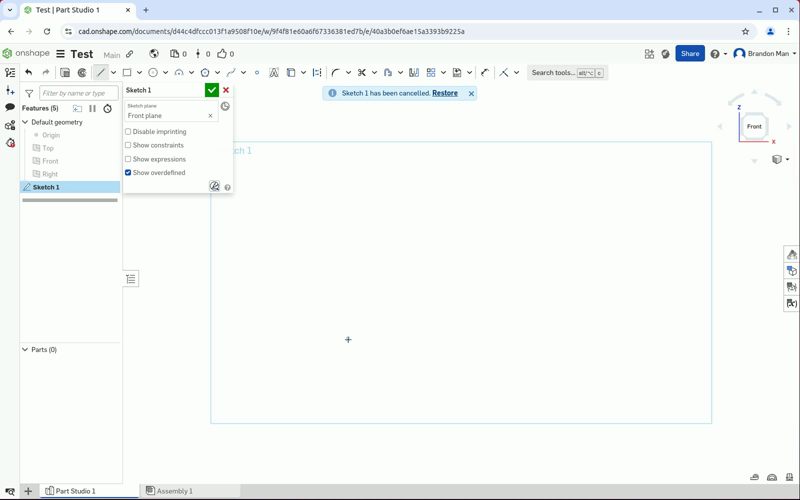
key_down(shift)
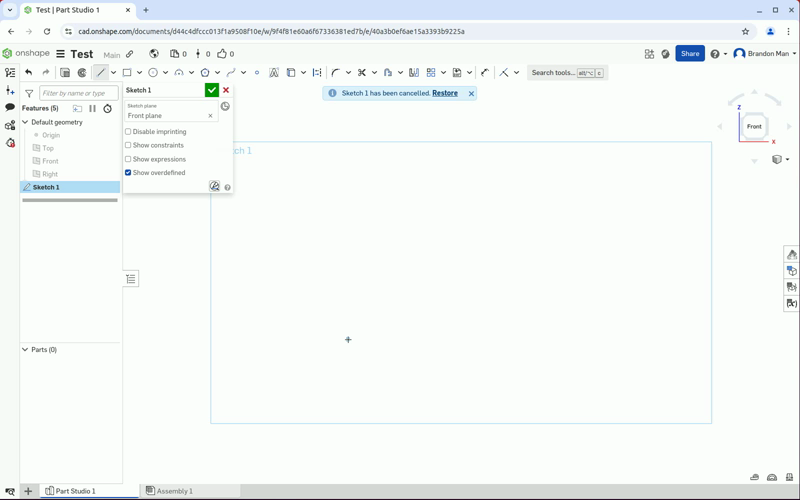
mouse_move(572, 339)
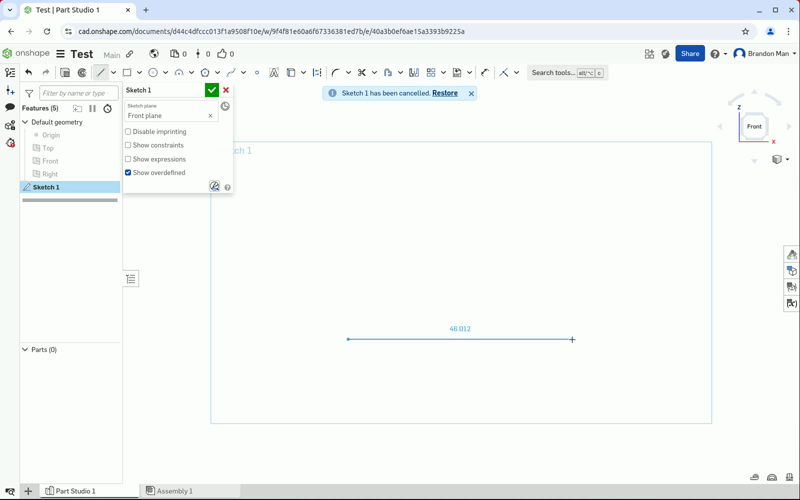
click(572, 339)
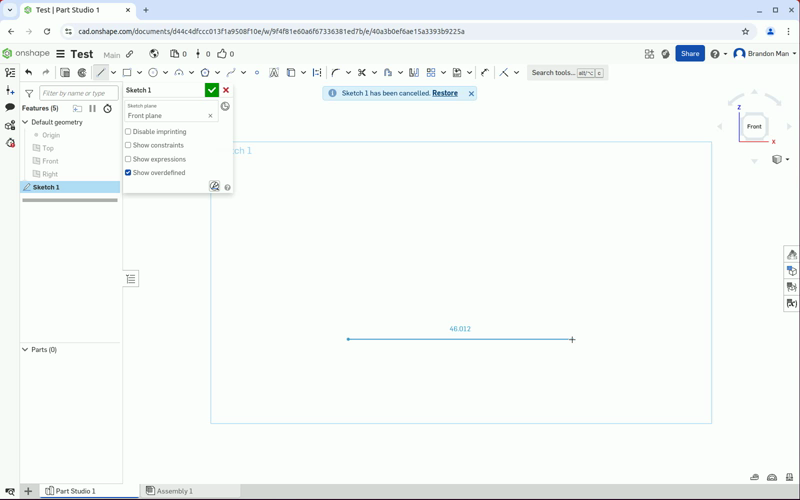
key_up(shift)
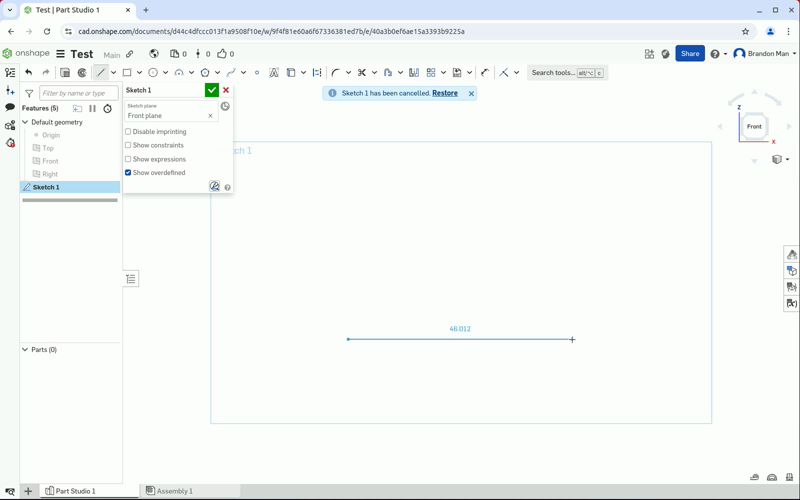
key_down(shift)
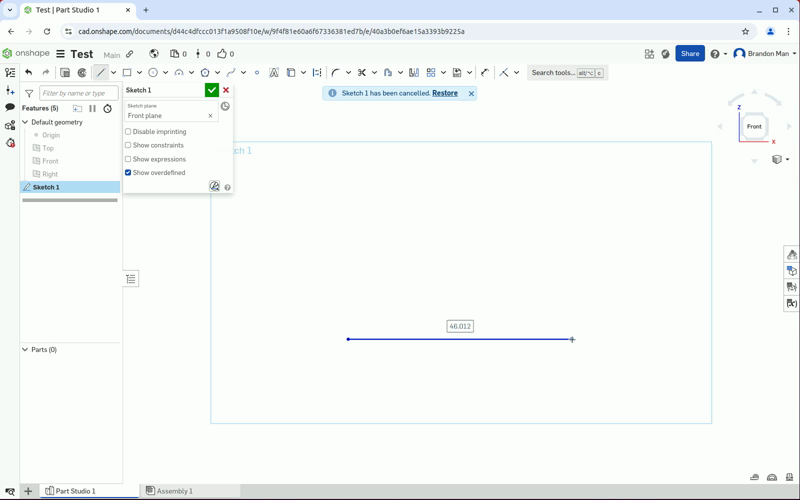
mouse_move(572, 226)
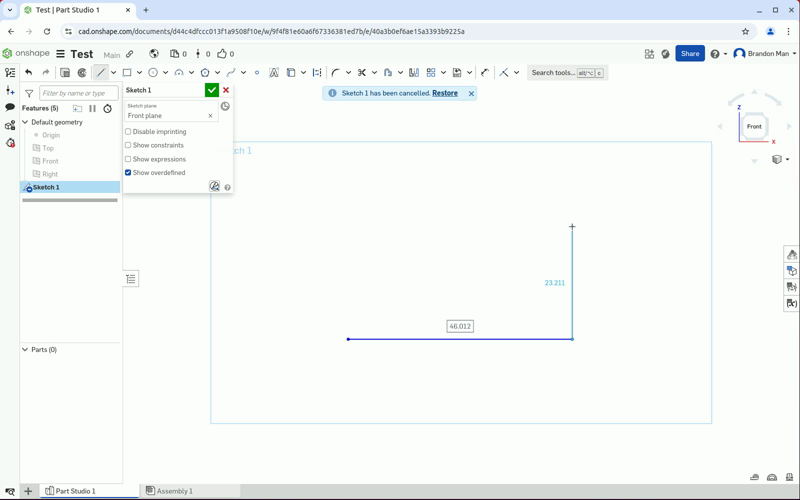
click(572, 226)
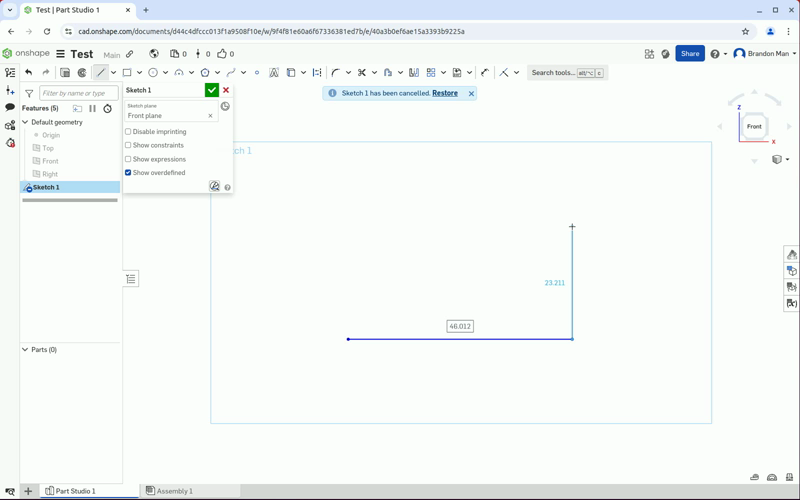
key_up(shift)
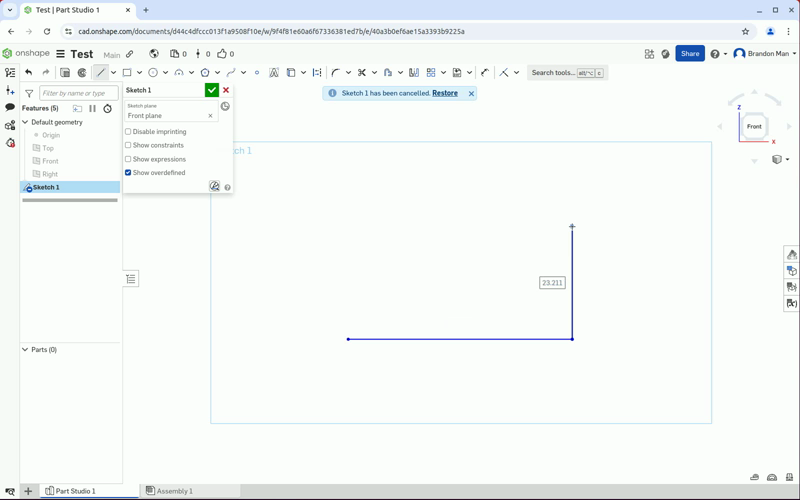
key_down(shift)
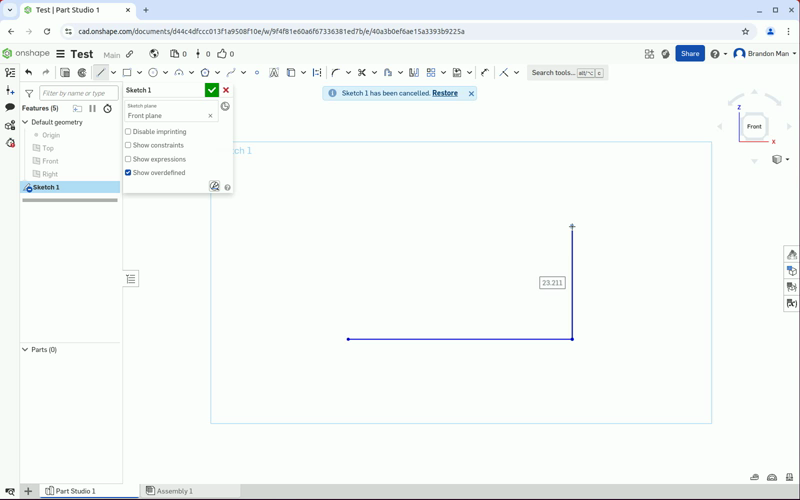
mouse_move(348, 226)
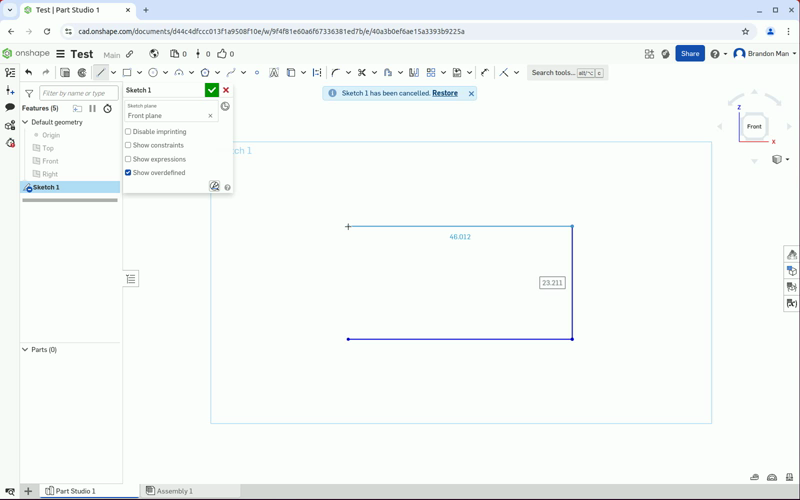
click(348, 226)
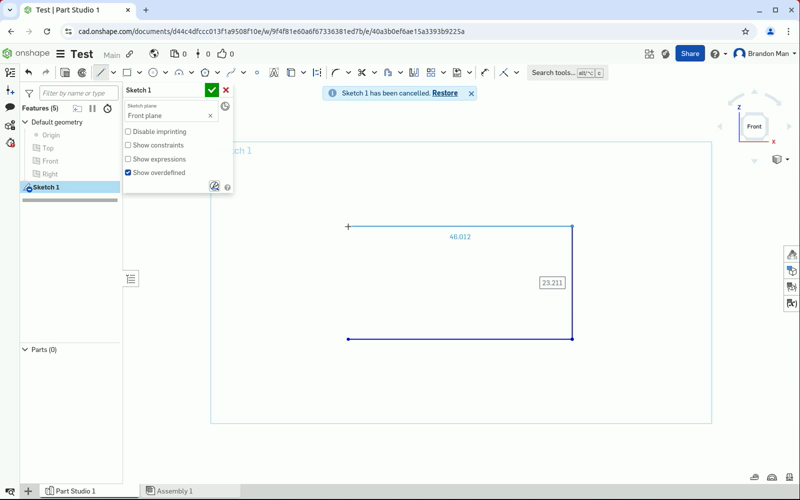
key_up(shift)
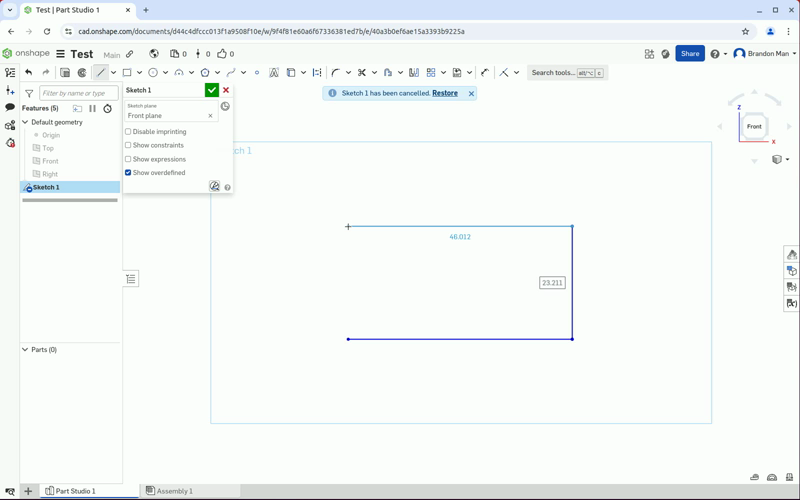
key_down(shift)
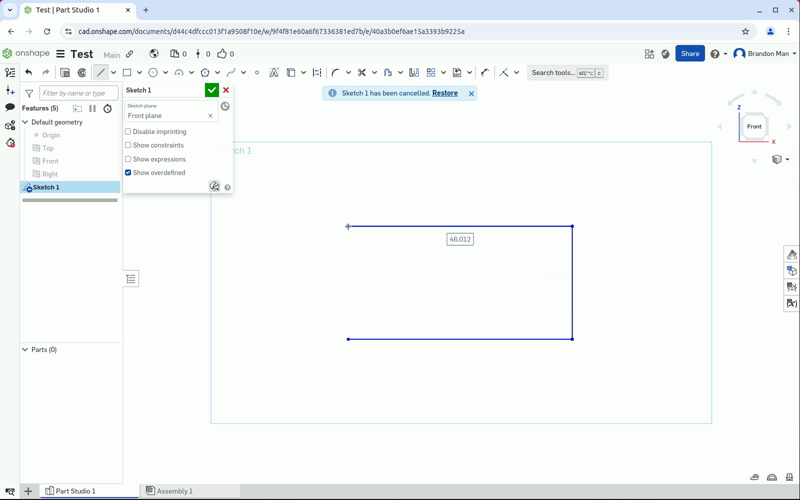
mouse_move(348, 339)
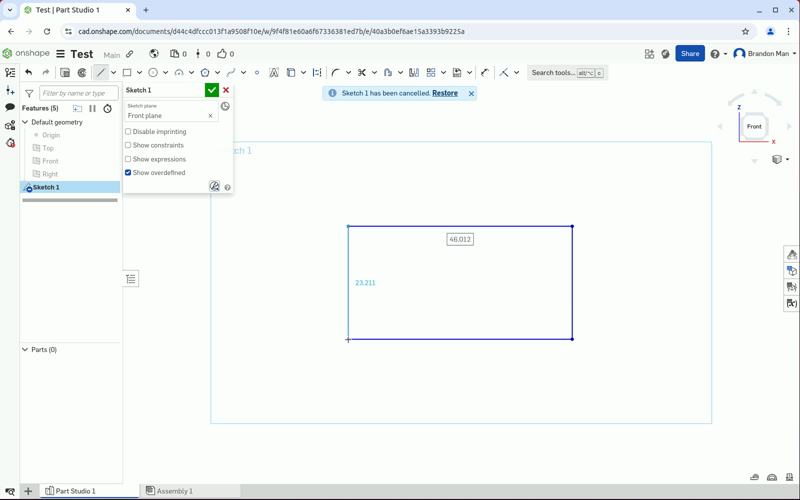
key_up(shift)
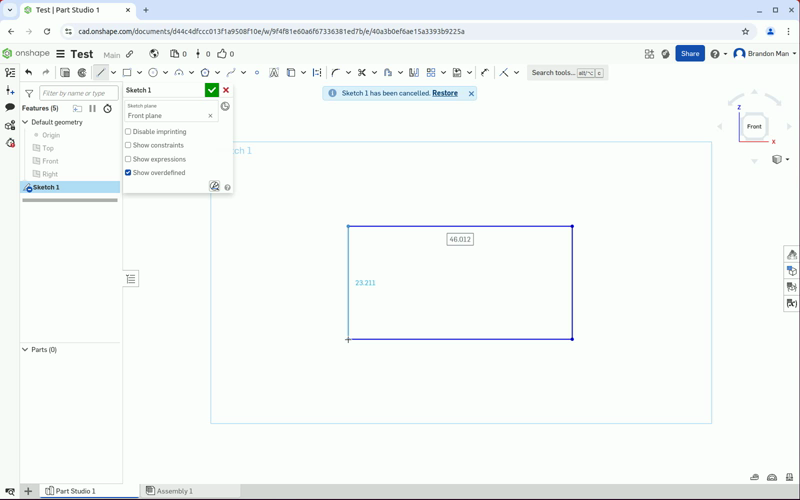
click(348, 339)
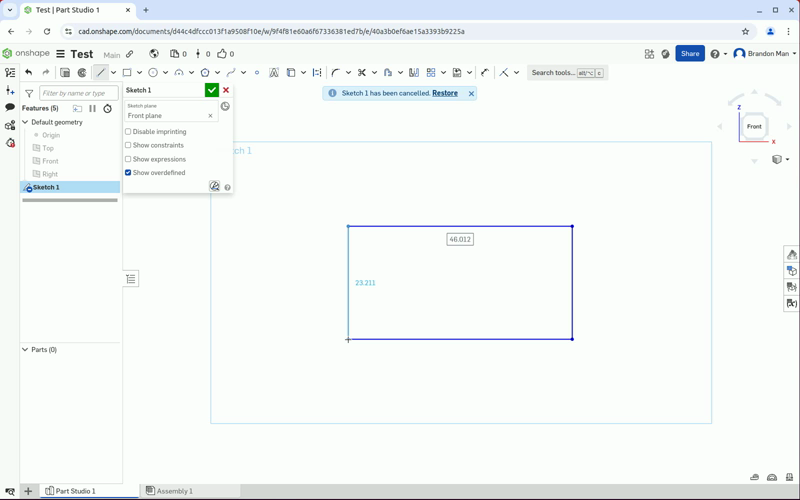
key(esc)
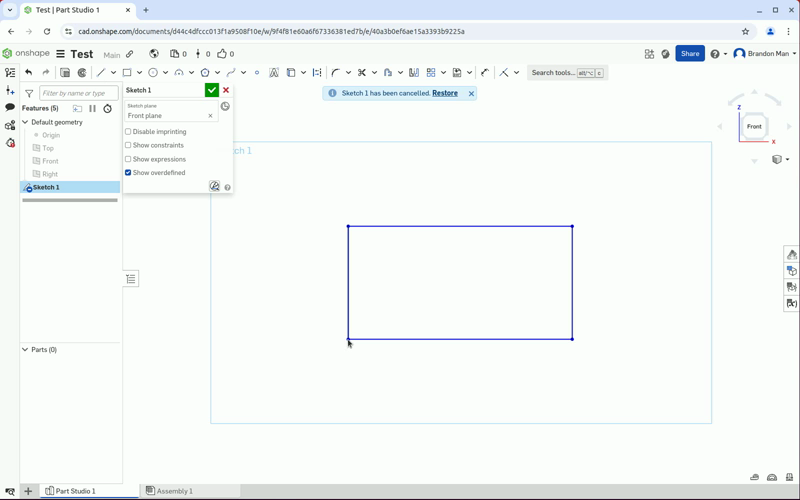
mouse_move(535, 245)
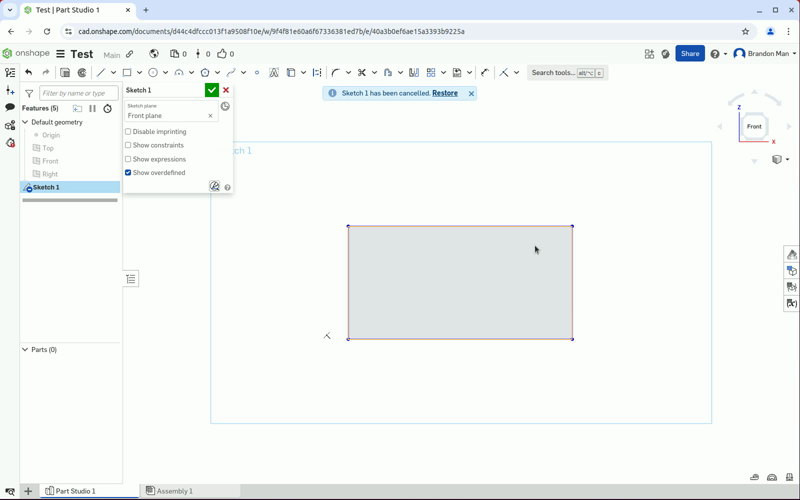
click(535, 245)
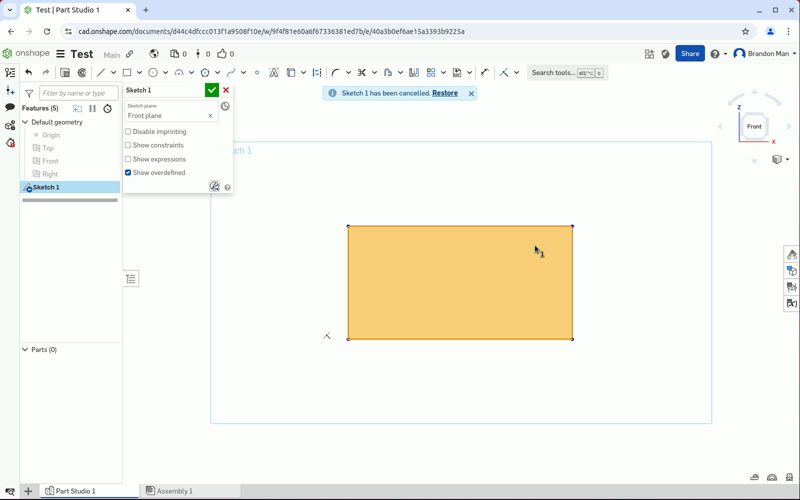
mouse_move(73, 352)
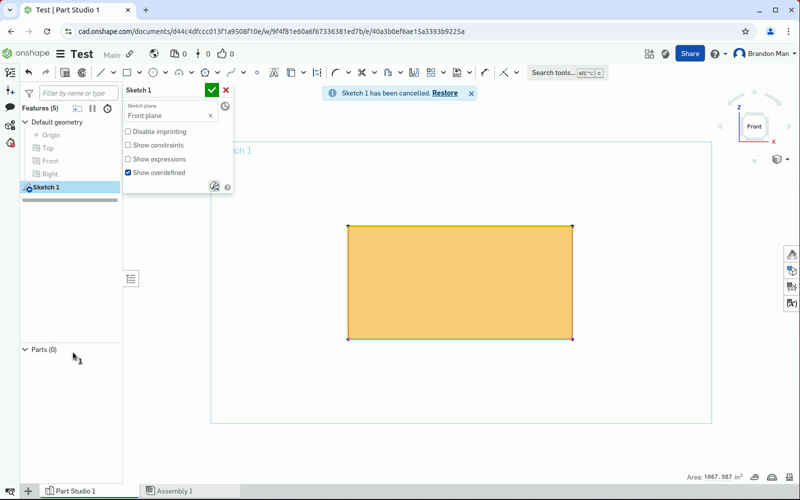
key(shift+y)
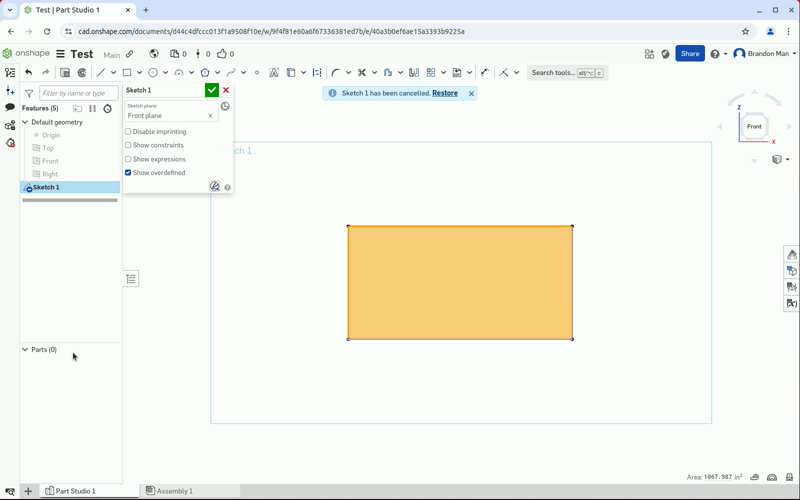
key(shift+e)
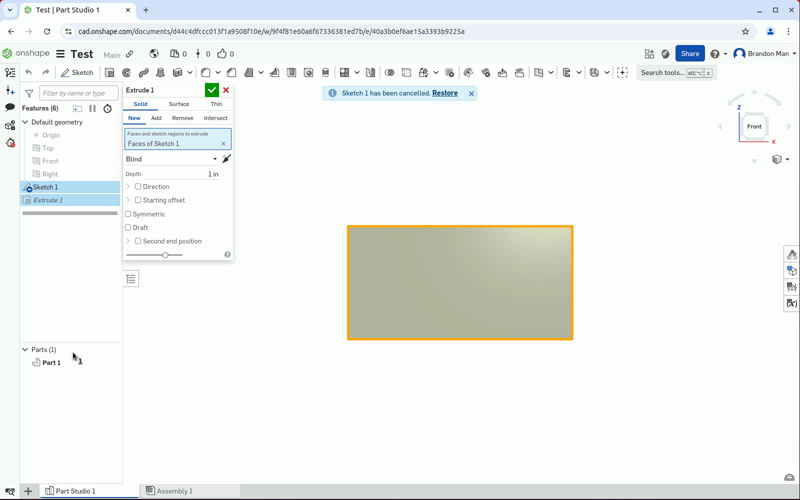
mouse_move(143, 106)
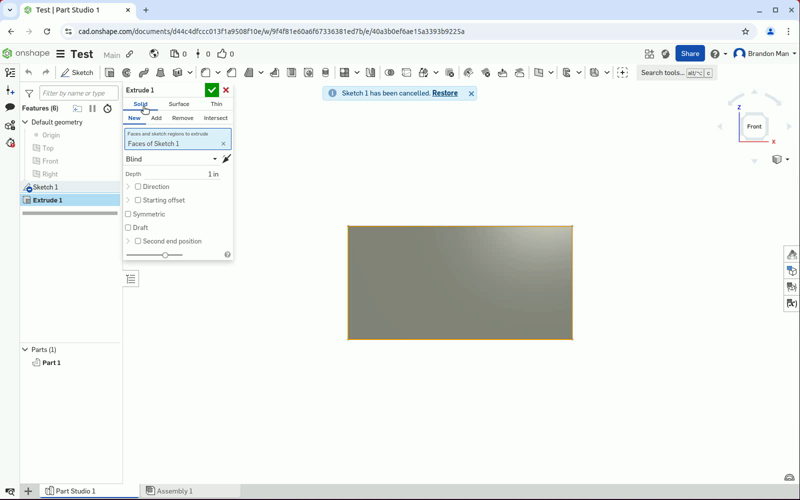
click(143, 106)
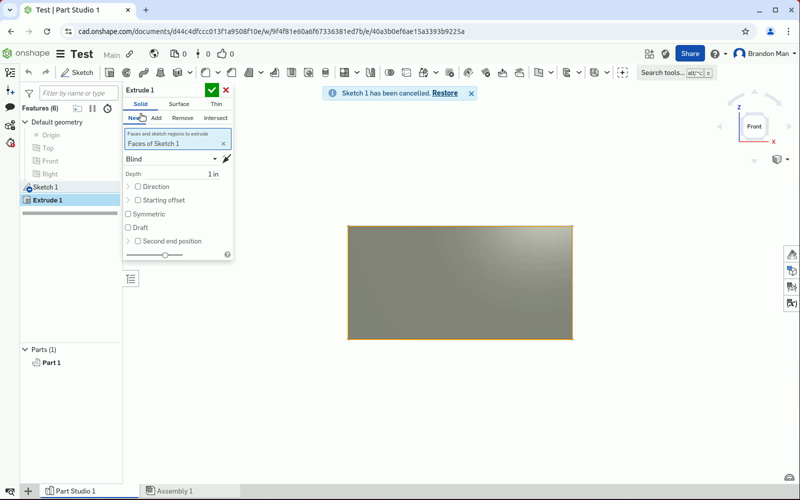
mouse_move(137, 120)
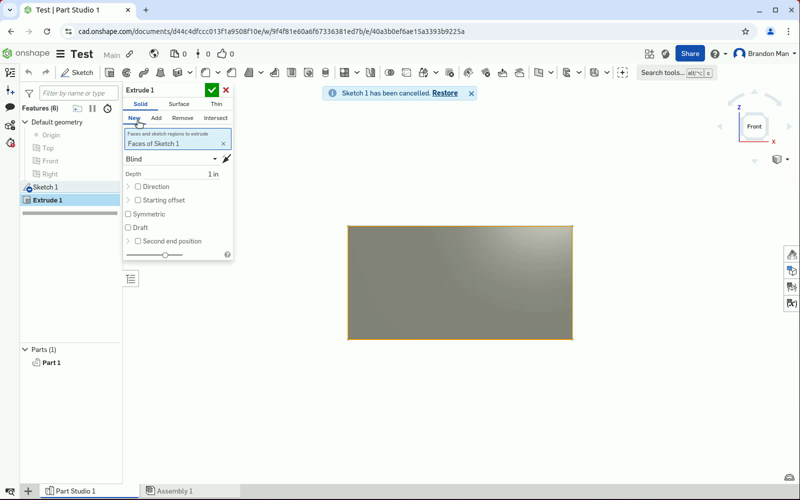
click(137, 120)
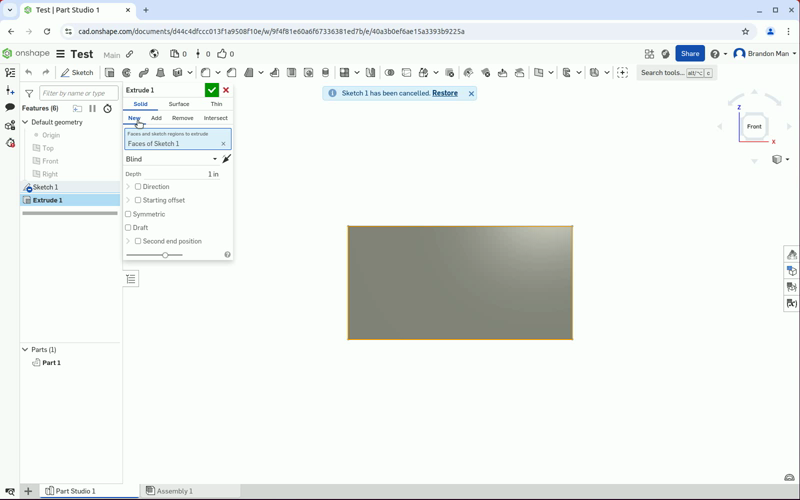
key(tab, 4)
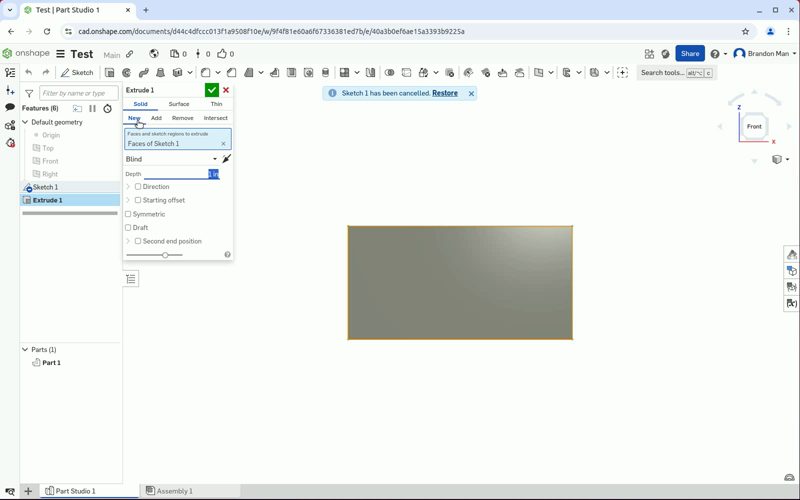
text(23.108)
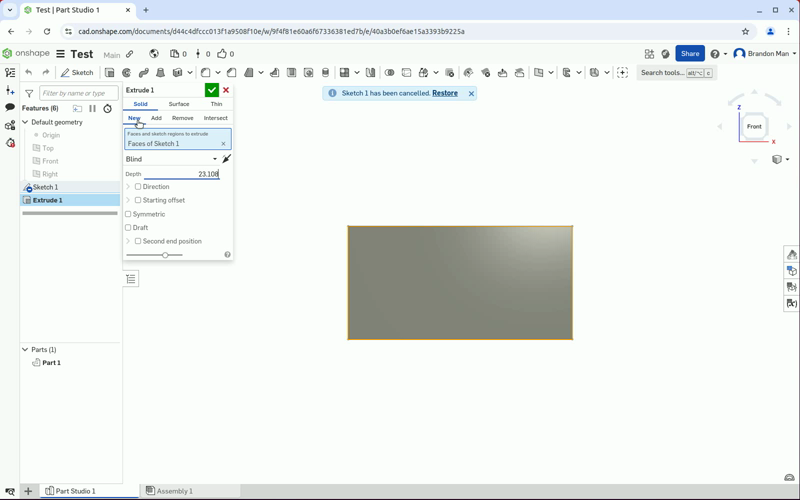
key(enter)
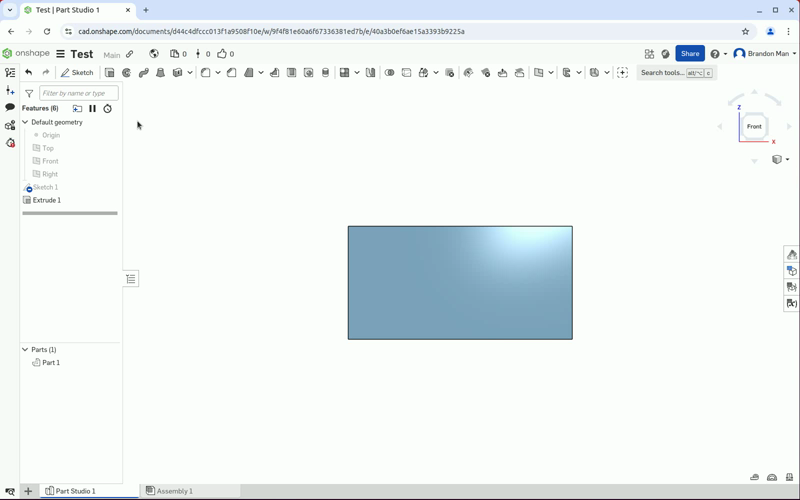
key(shift+h)
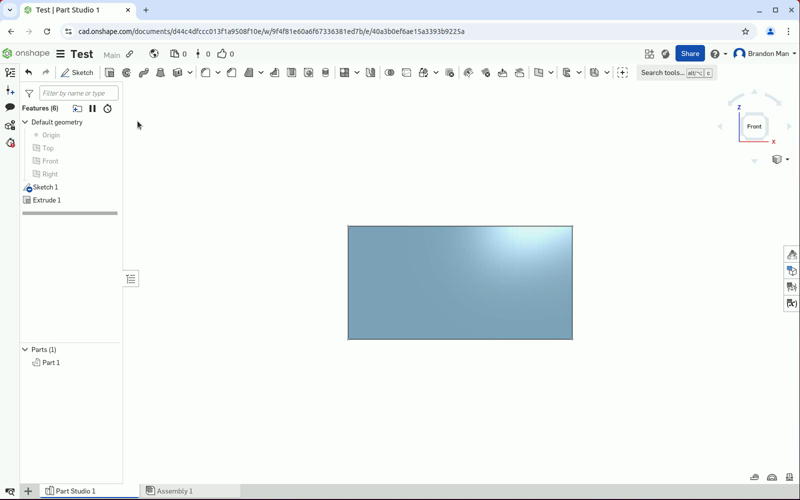
key(shift+h)
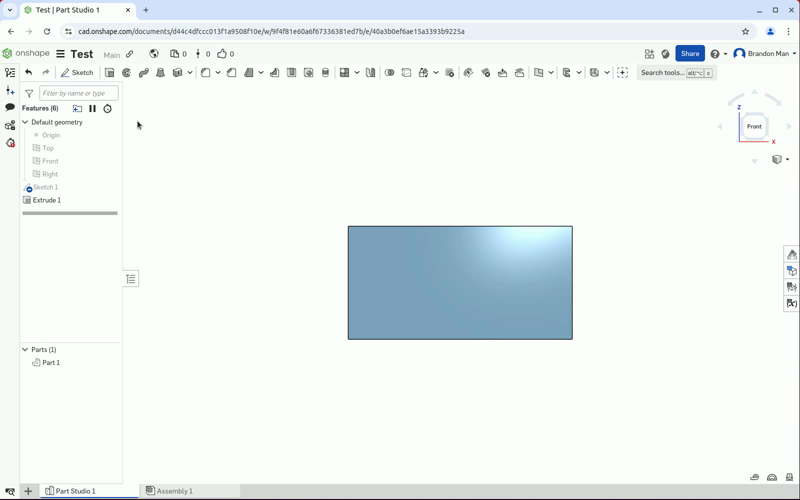
mouse_move(73, 189)
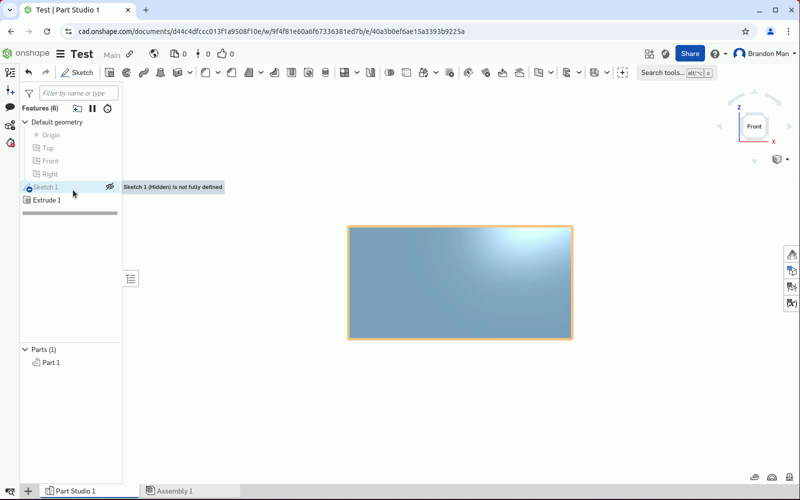
click(73, 189)
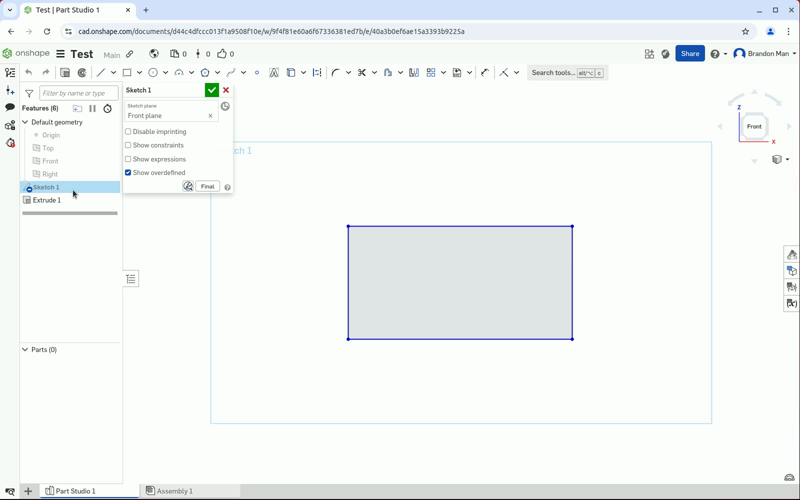
mouse_move(229, 92)
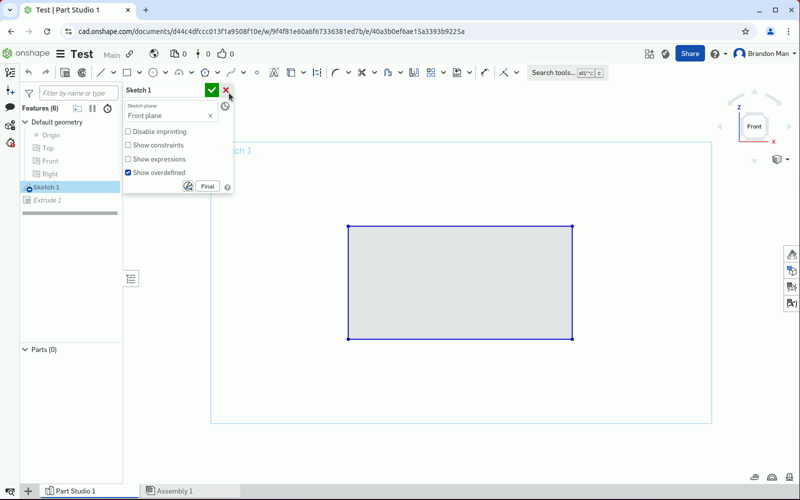
click(229, 92)
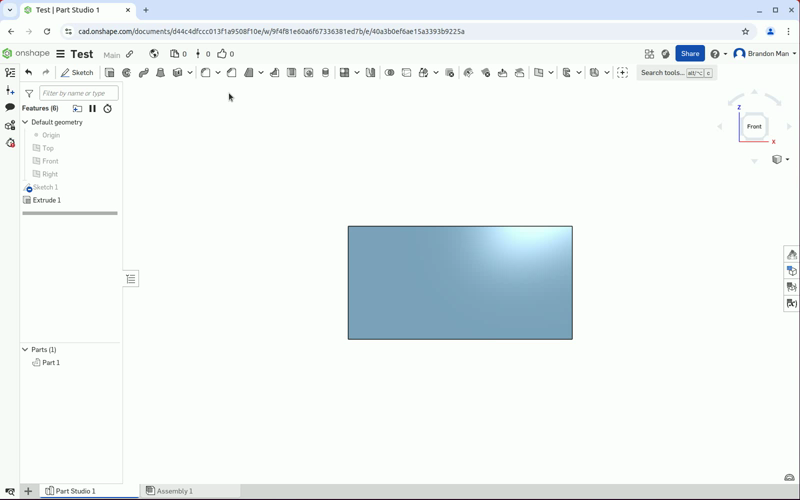
mouse_move(541, 75)
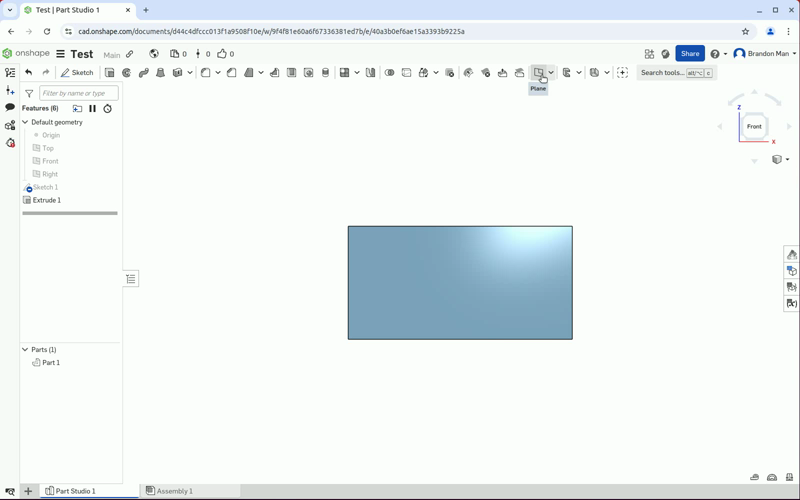
click(541, 75)
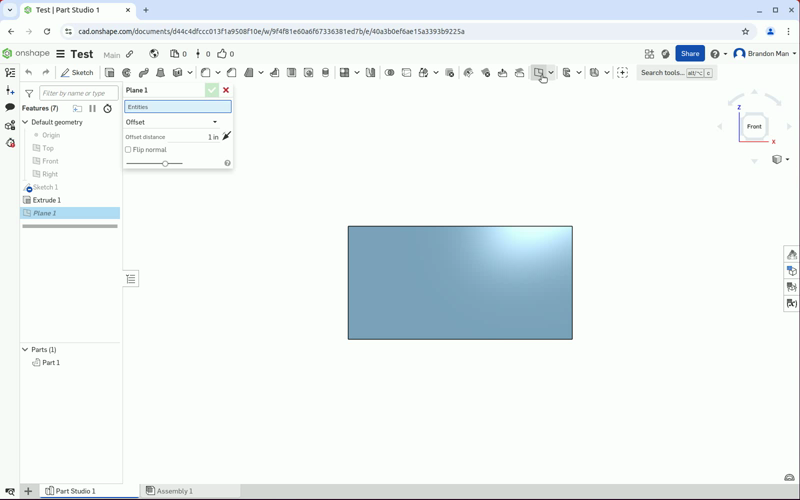
mouse_move(73, 163)
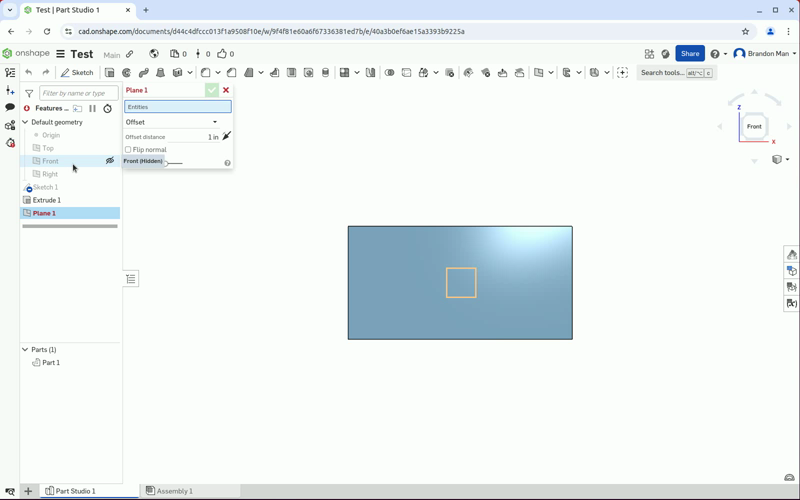
click(73, 163)
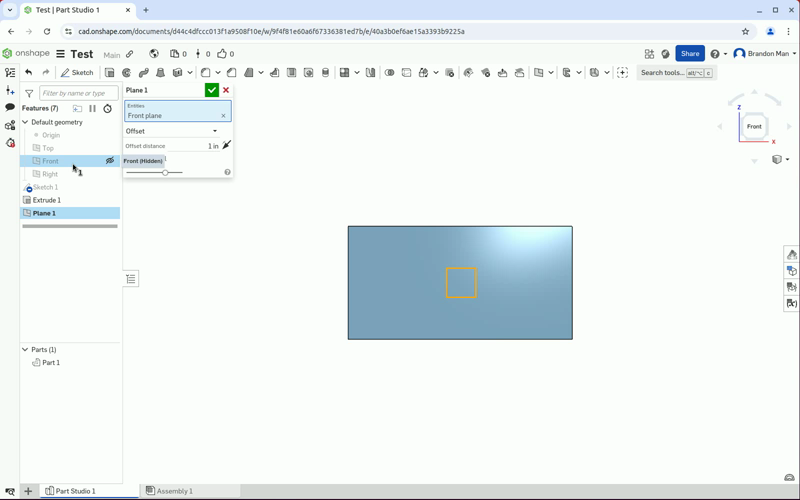
key(tab, 2)
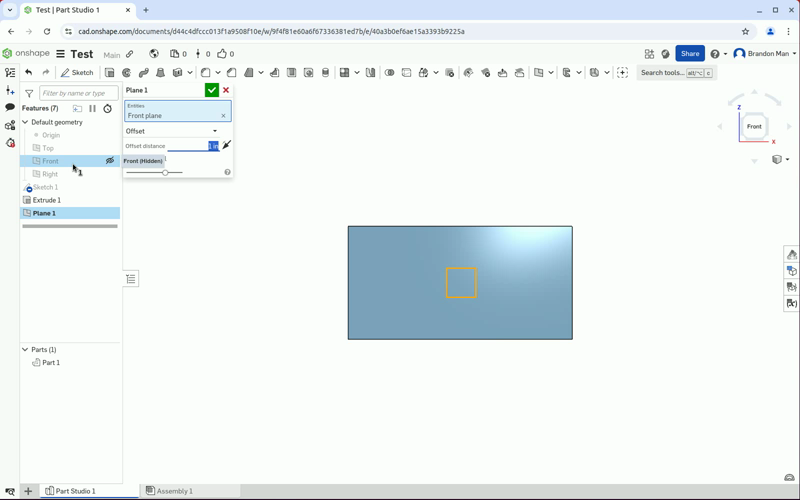
text(23.108)
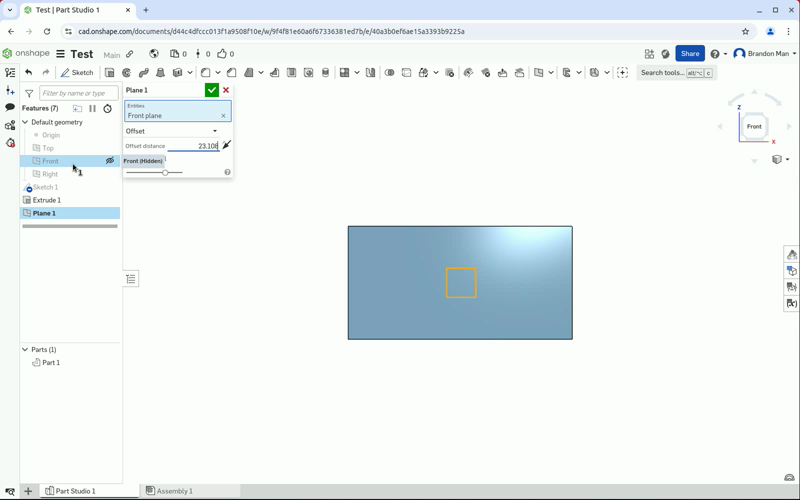
key(enter, 2)
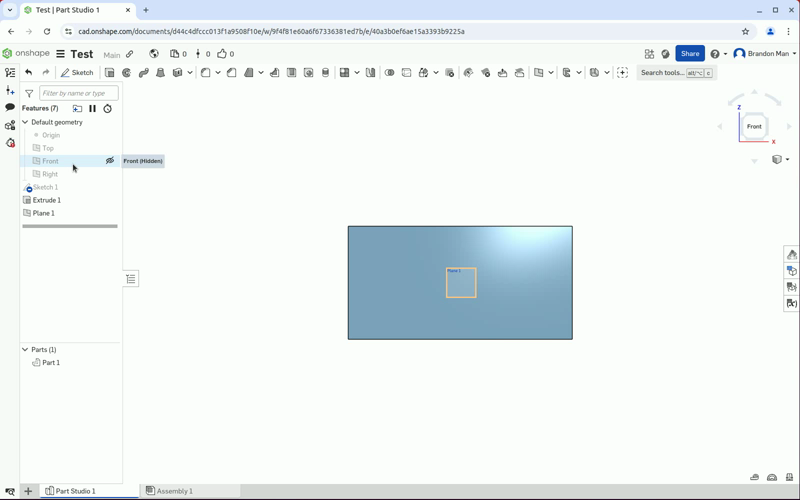
key(shift+s)
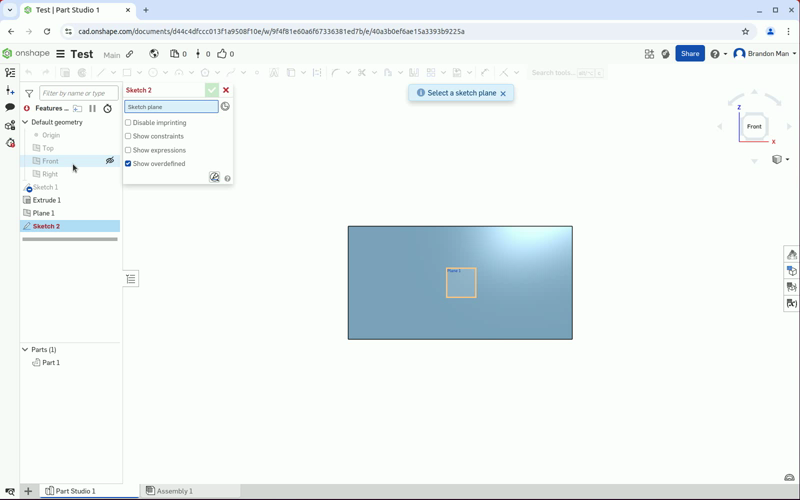
mouse_move(73, 215)
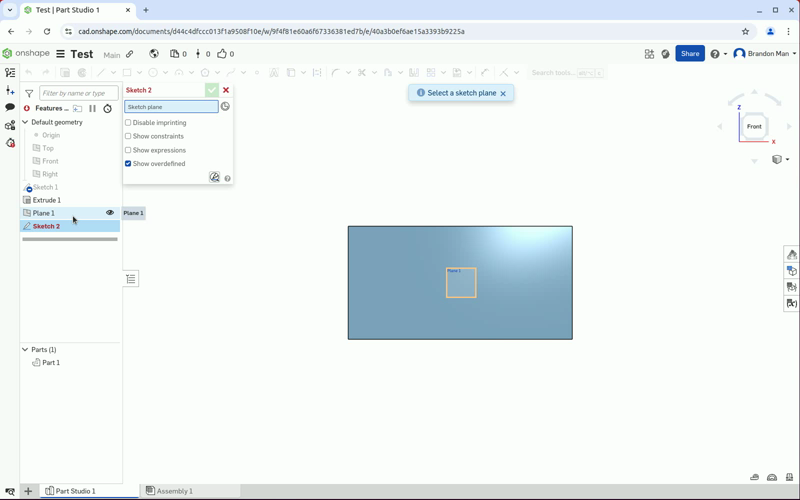
click(73, 215)
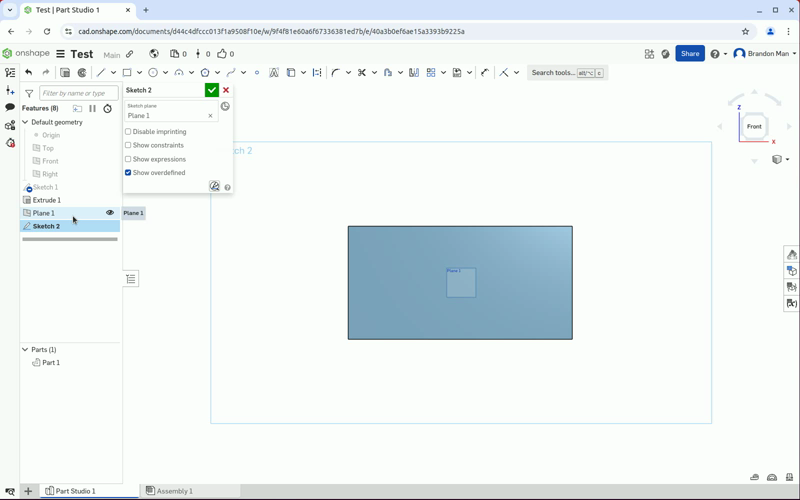
mouse_move(73, 352)
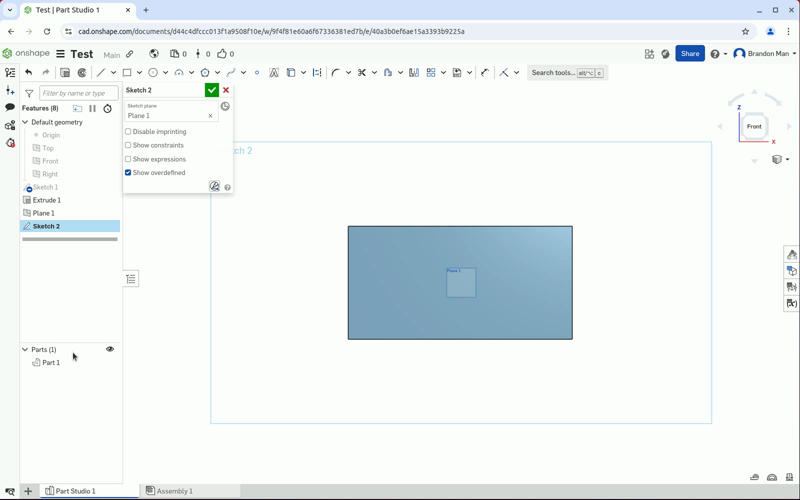
key(y)
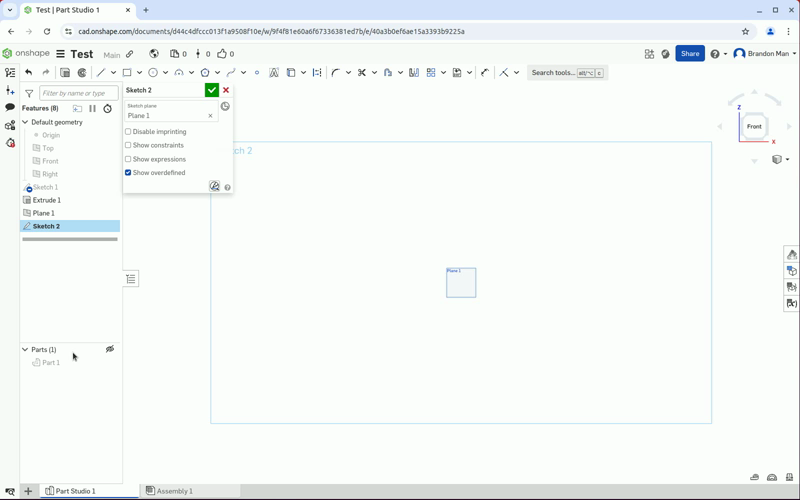
key(l)
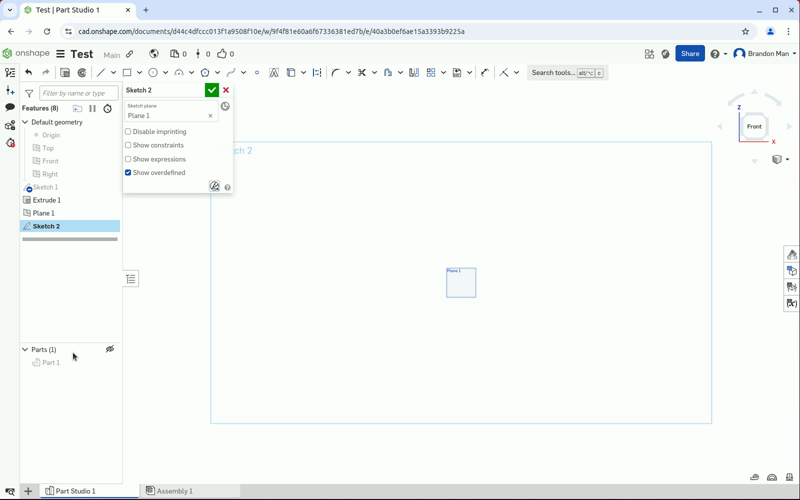
key_down(shift)
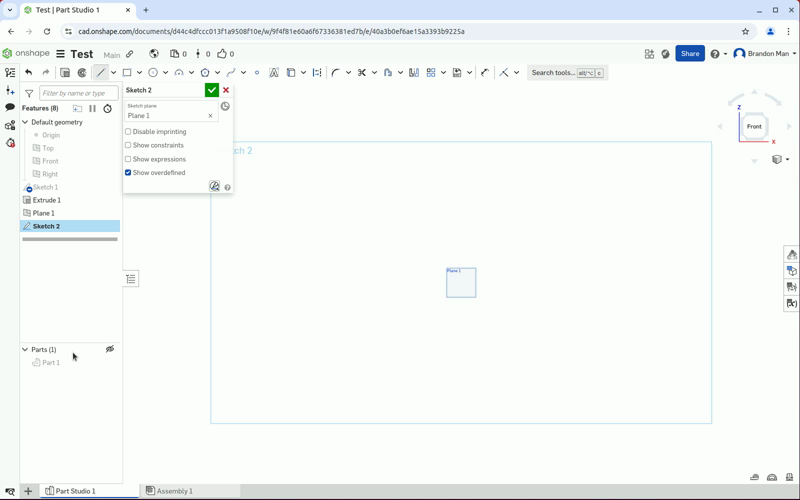
mouse_move(353, 333)
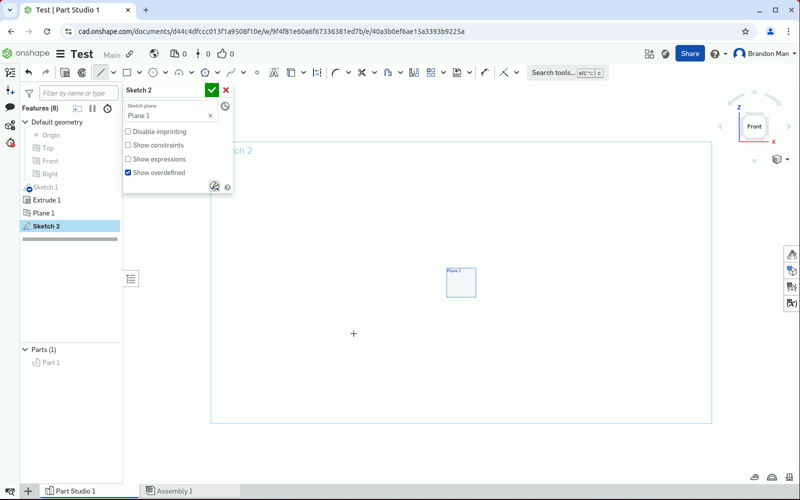
click(353, 333)
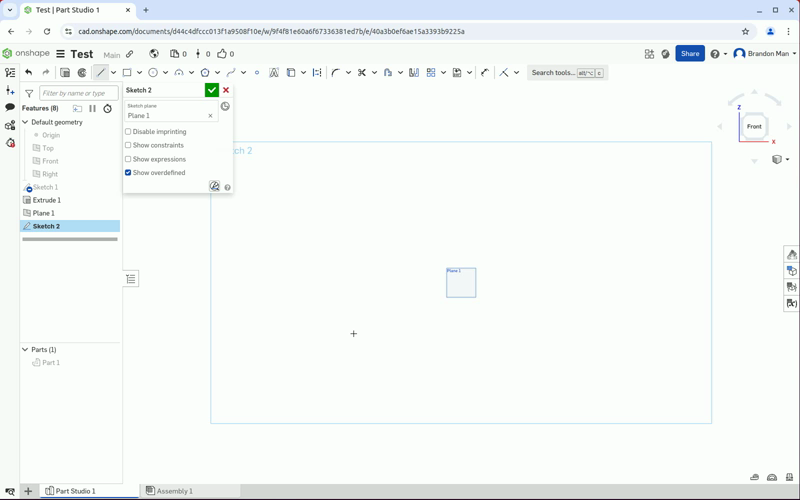
key_up(shift)
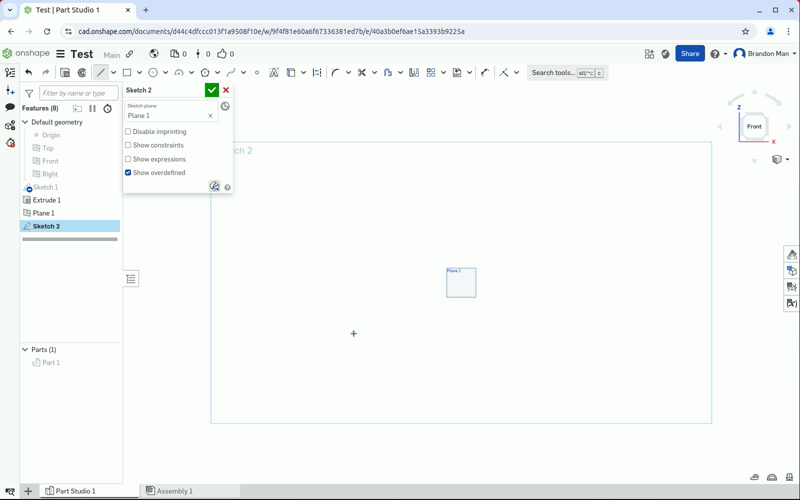
key_down(shift)
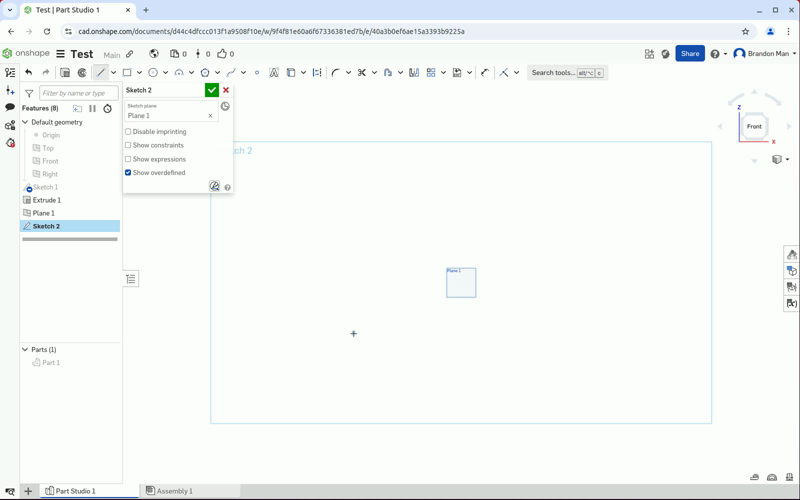
mouse_move(566, 333)
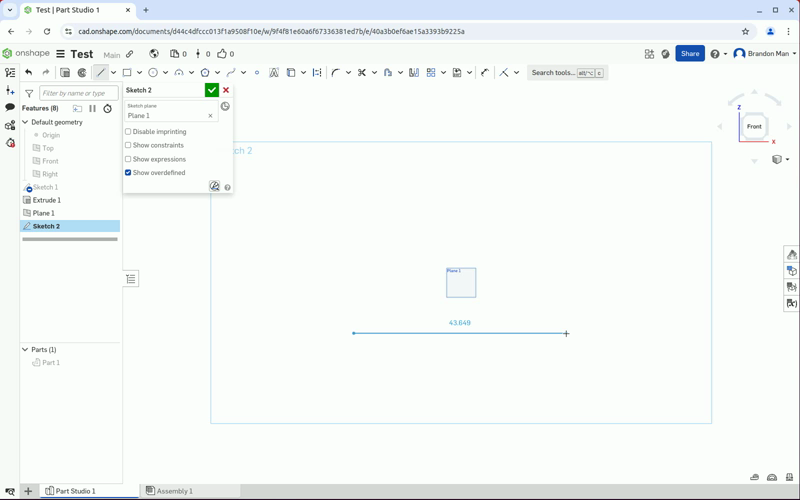
click(566, 333)
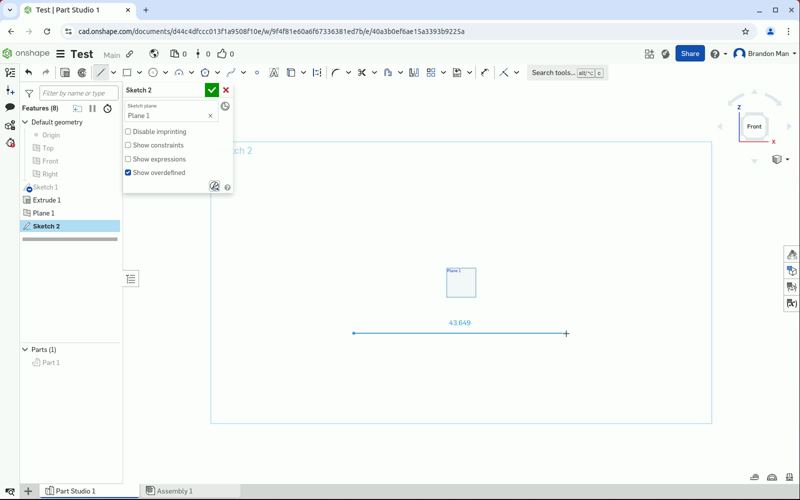
key_up(shift)
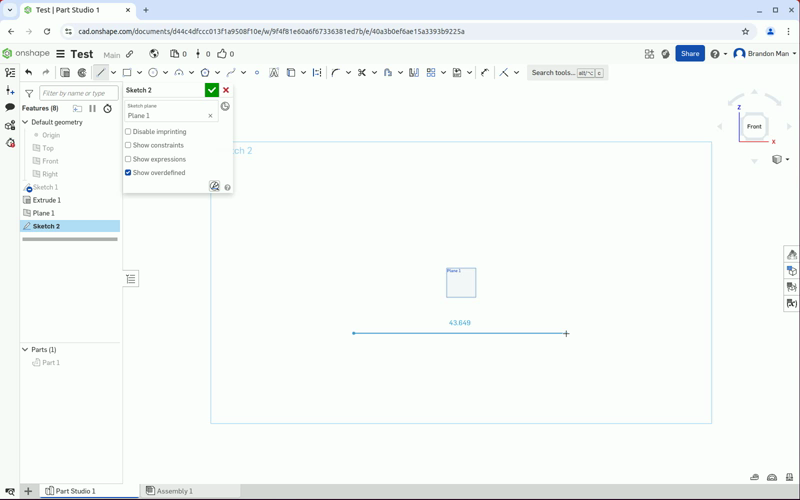
key_down(shift)
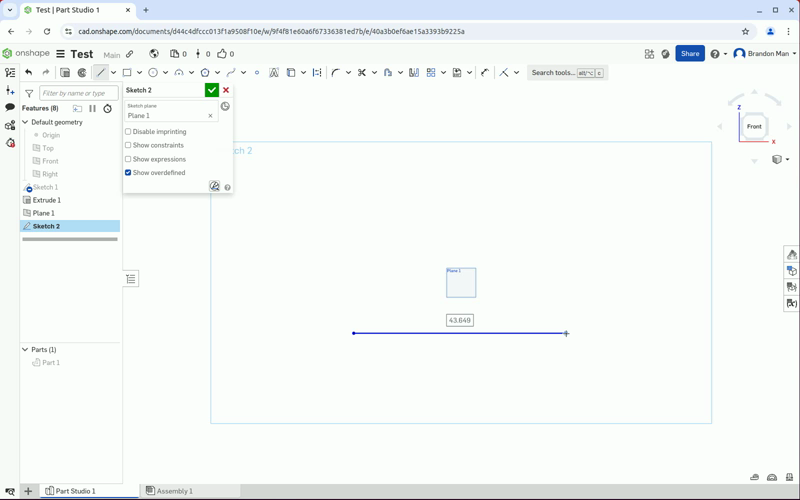
mouse_move(566, 232)
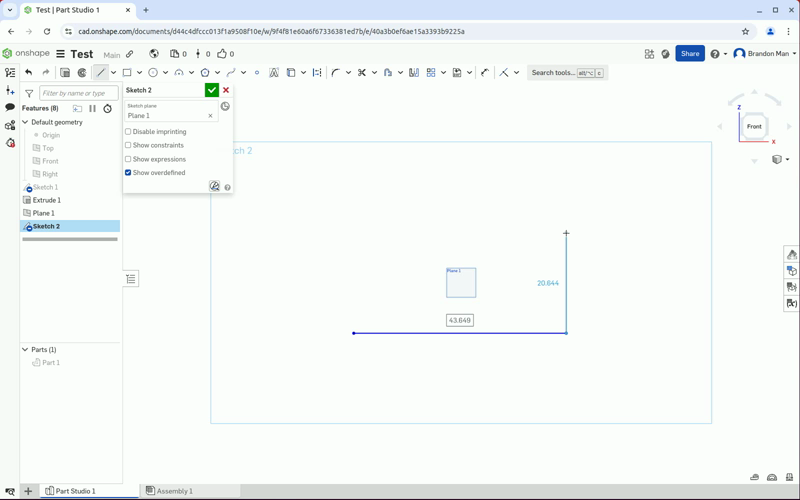
click(566, 232)
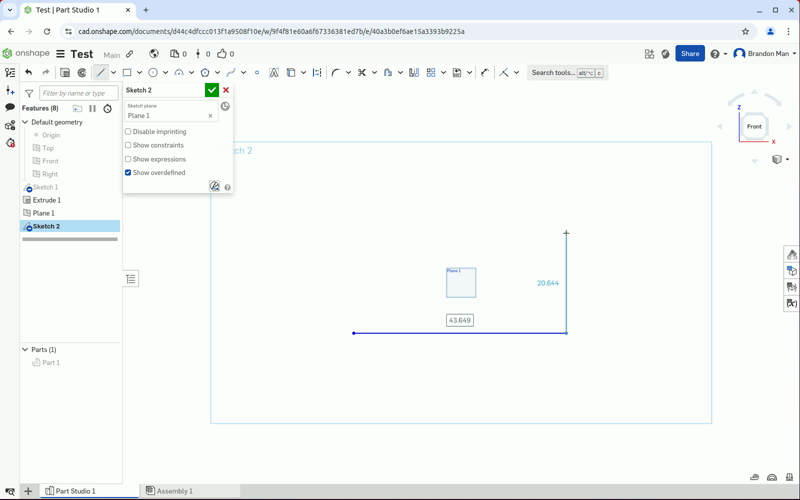
key_up(shift)
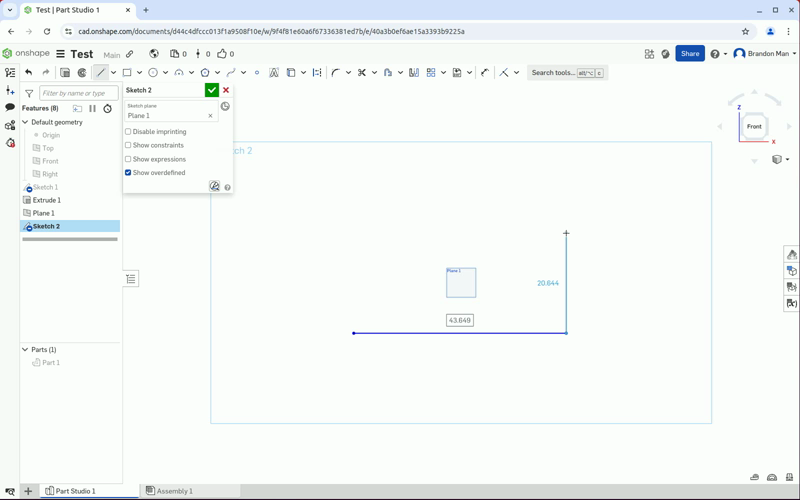
key_down(shift)
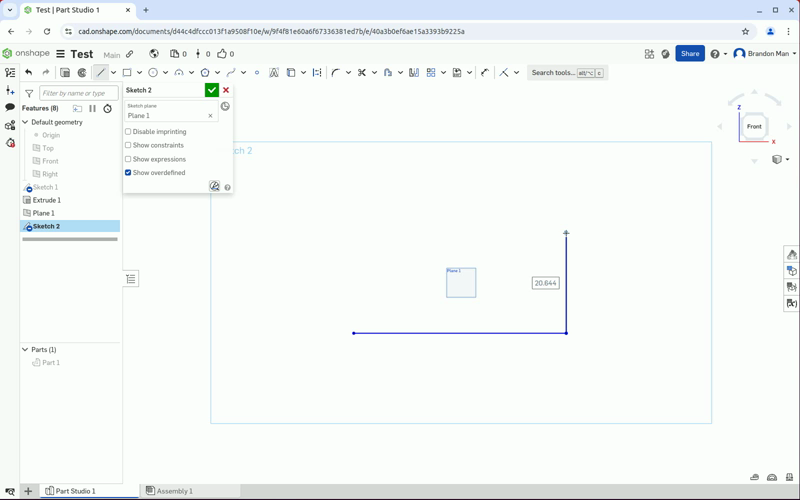
mouse_move(353, 232)
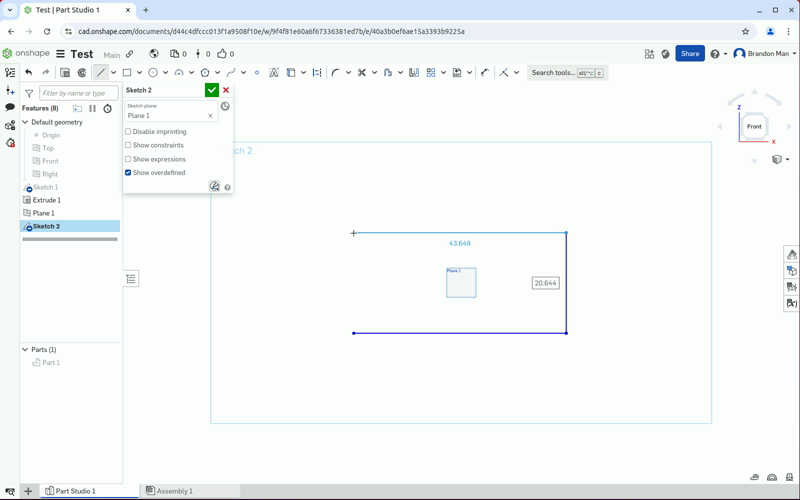
click(353, 232)
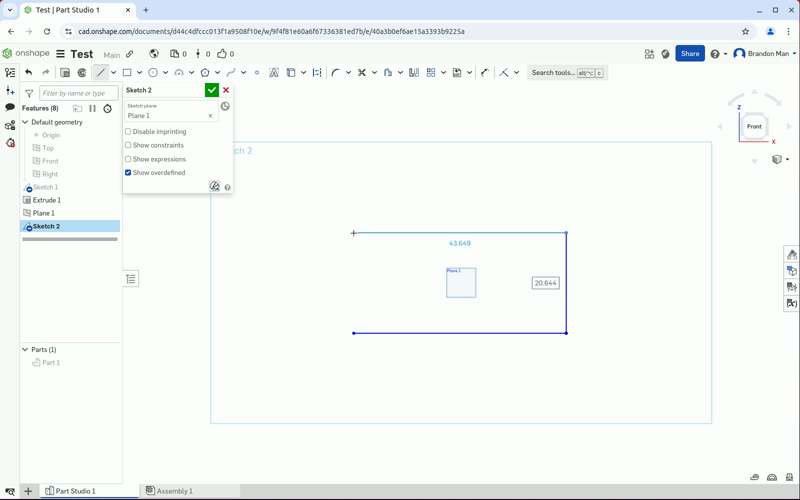
key_up(shift)
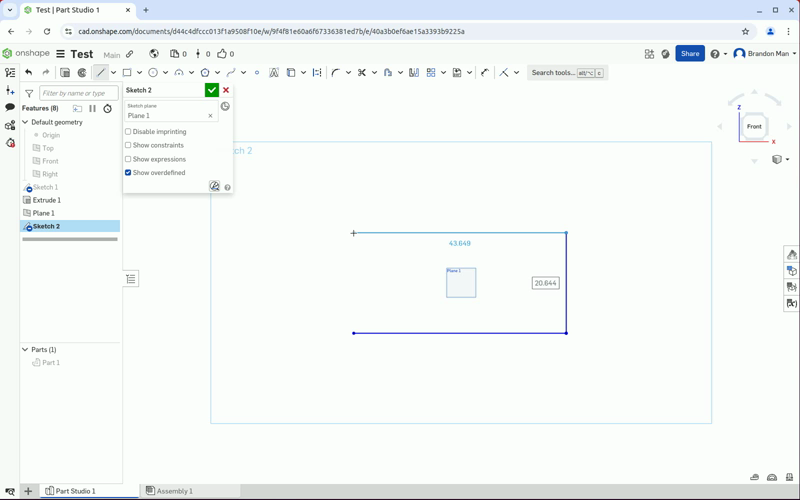
key_down(shift)
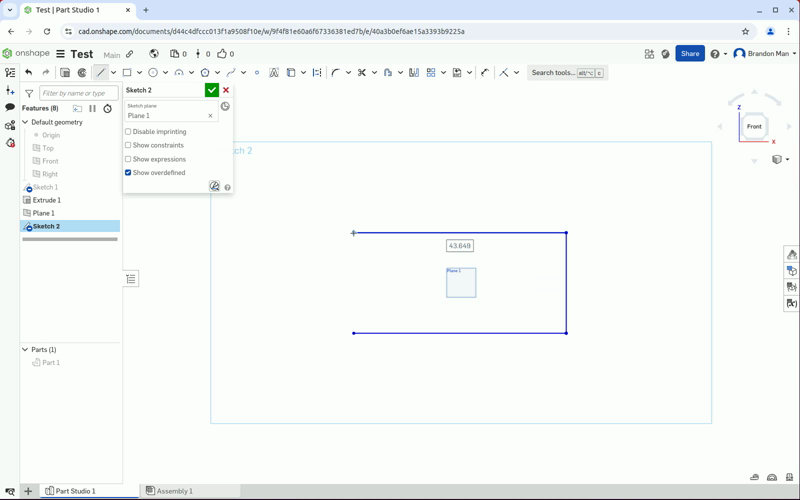
mouse_move(353, 333)
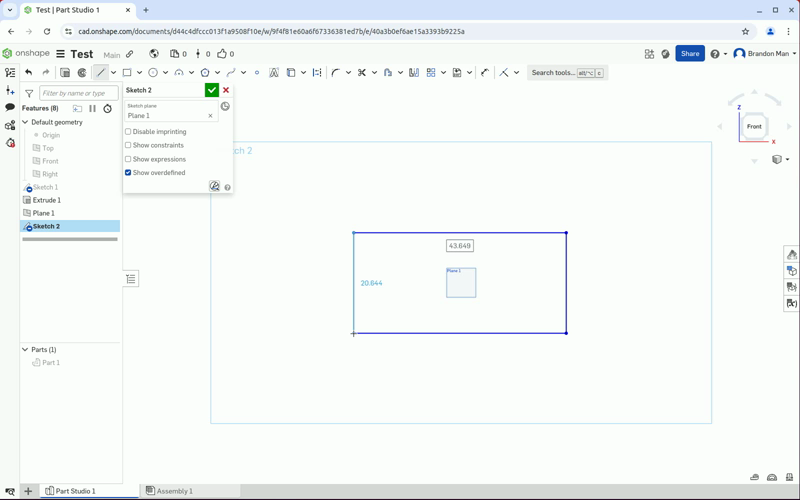
key_up(shift)
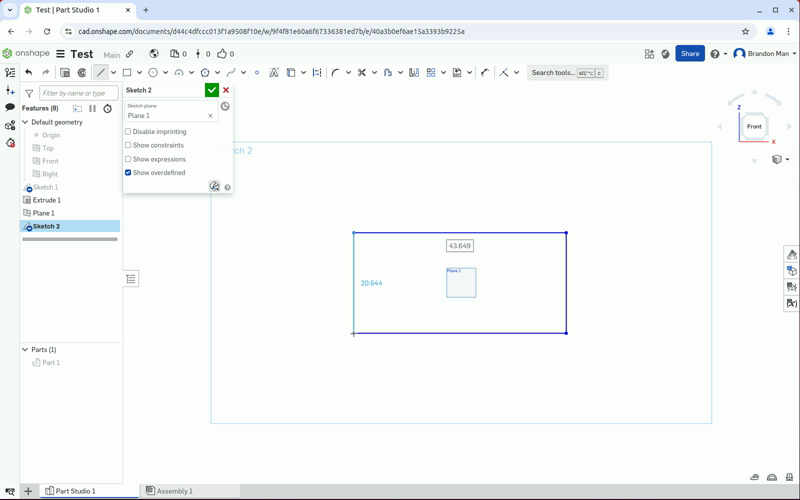
click(353, 333)
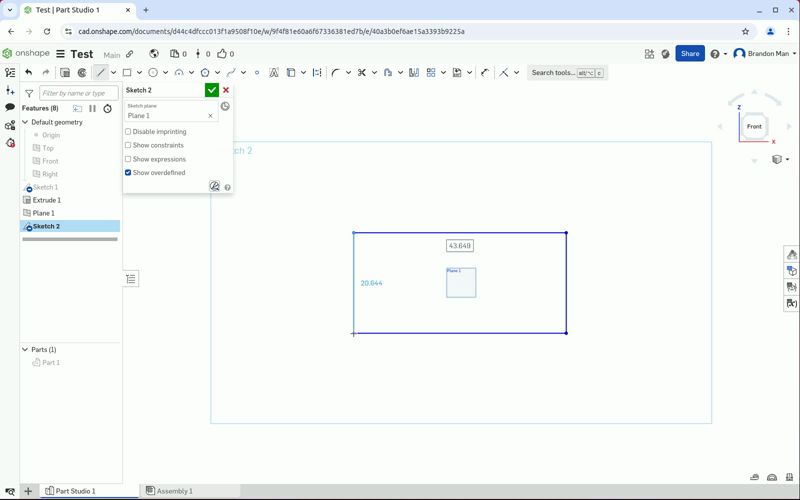
key(esc)
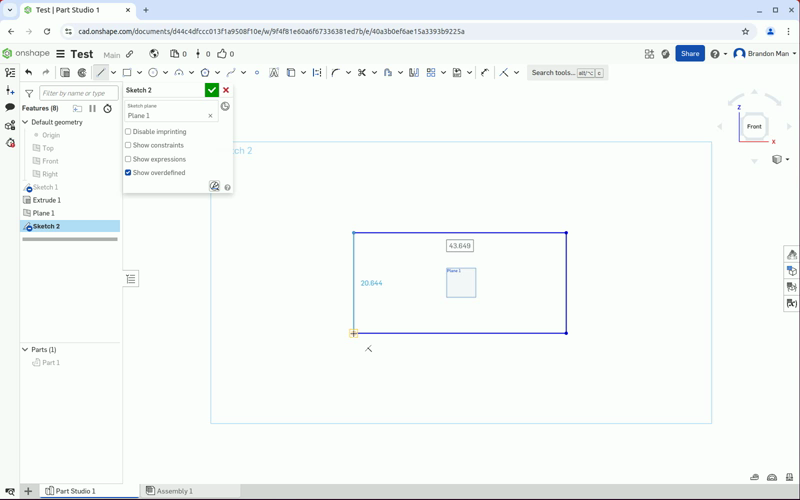
mouse_move(421, 253)
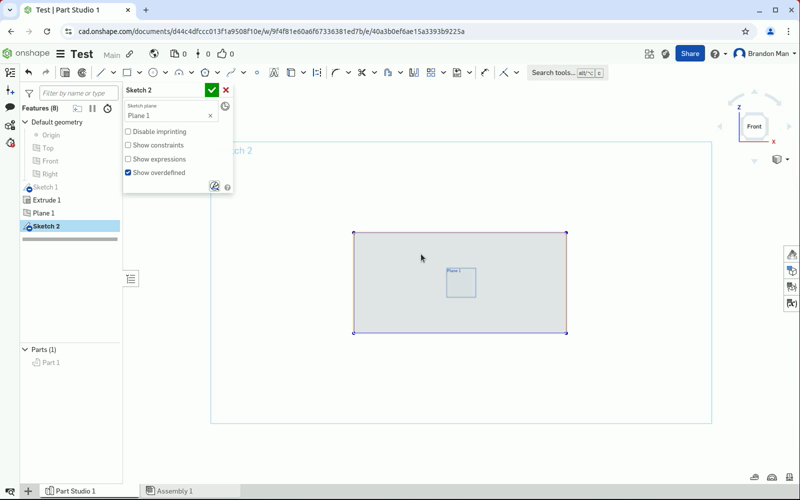
click(421, 253)
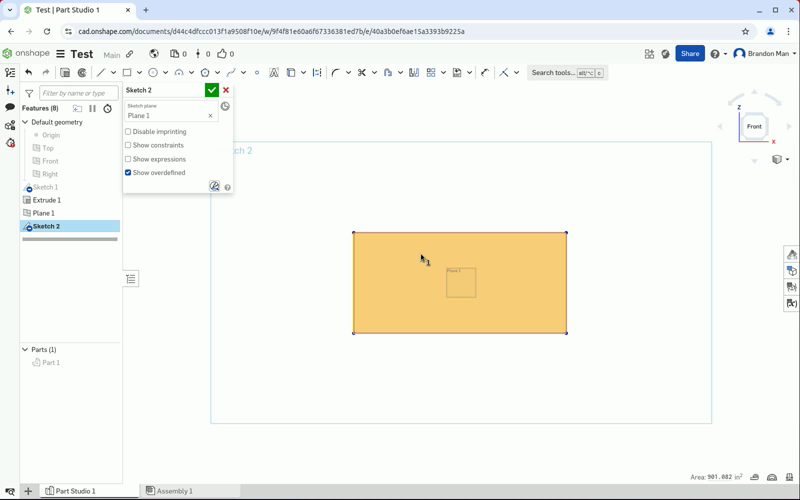
mouse_move(73, 352)
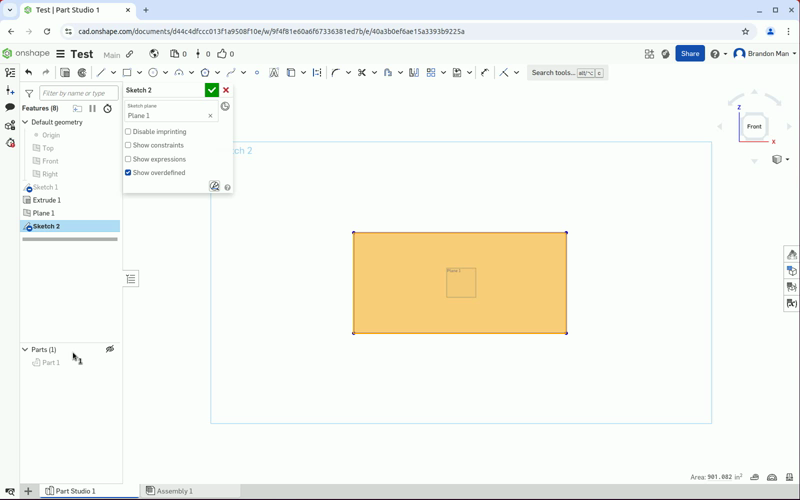
key(shift+y)
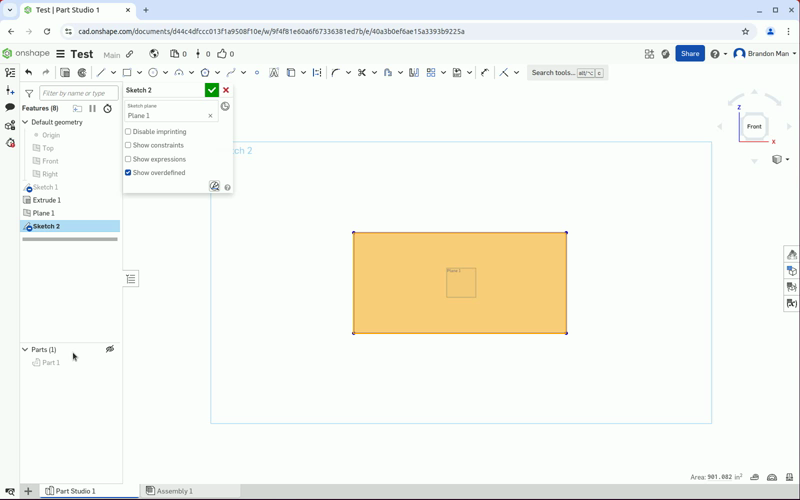
key(shift+e)
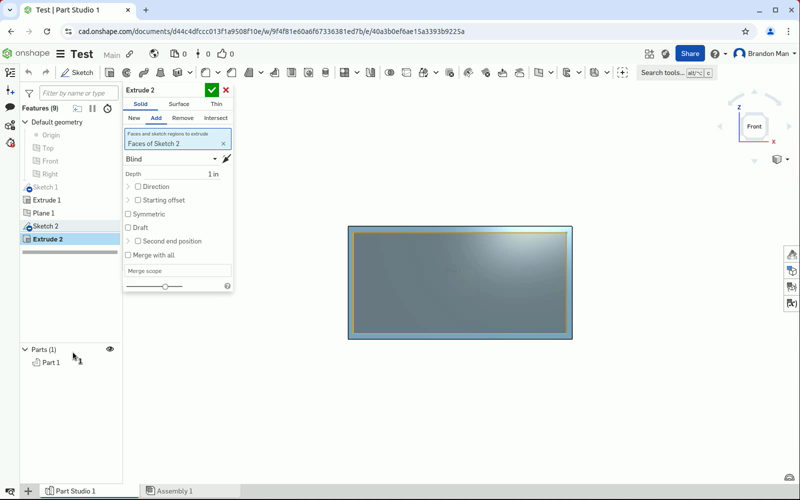
mouse_move(143, 106)
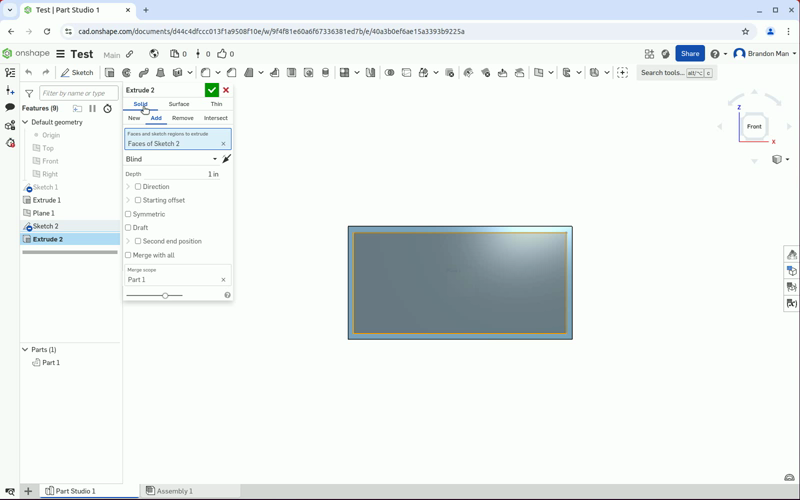
click(143, 106)
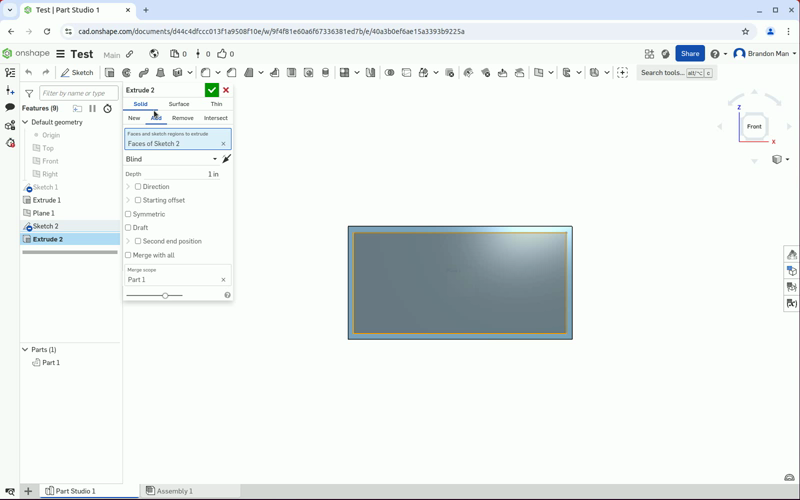
mouse_move(186, 120)
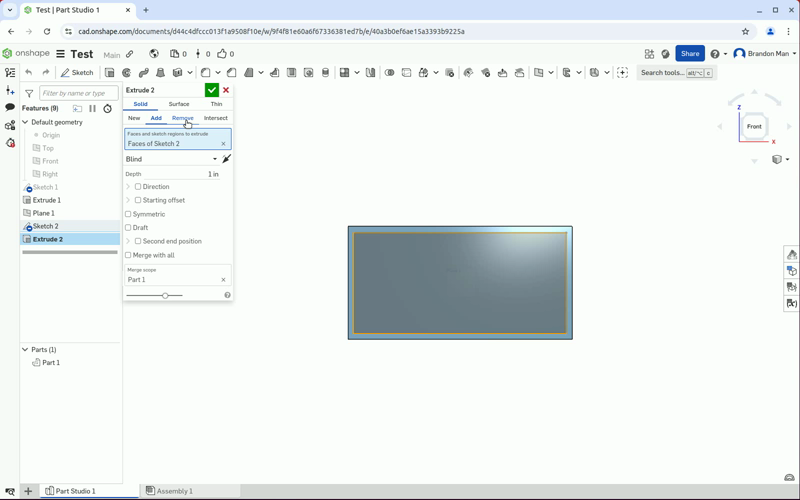
click(186, 120)
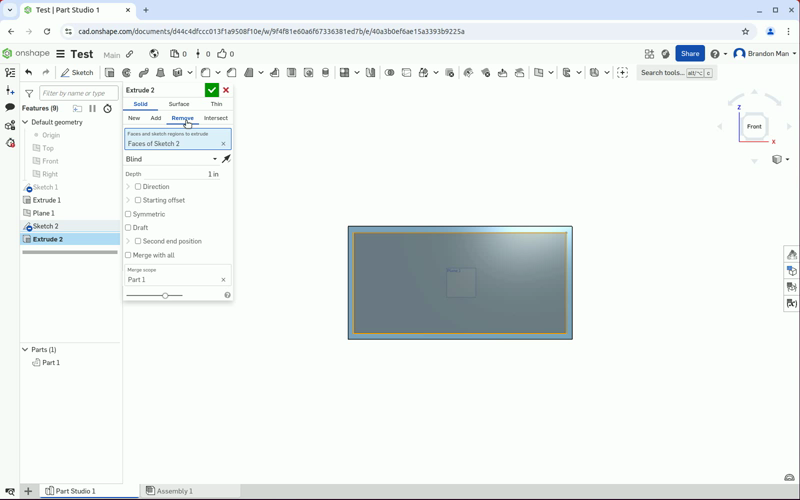
key(tab, 4)
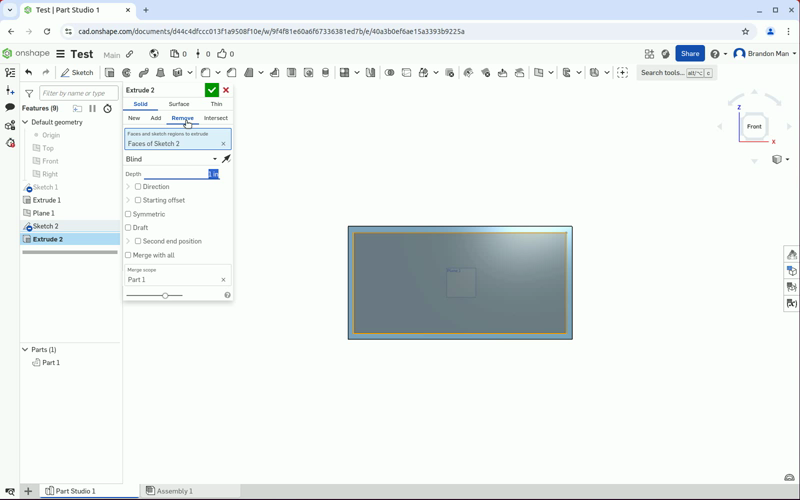
text(22.386)
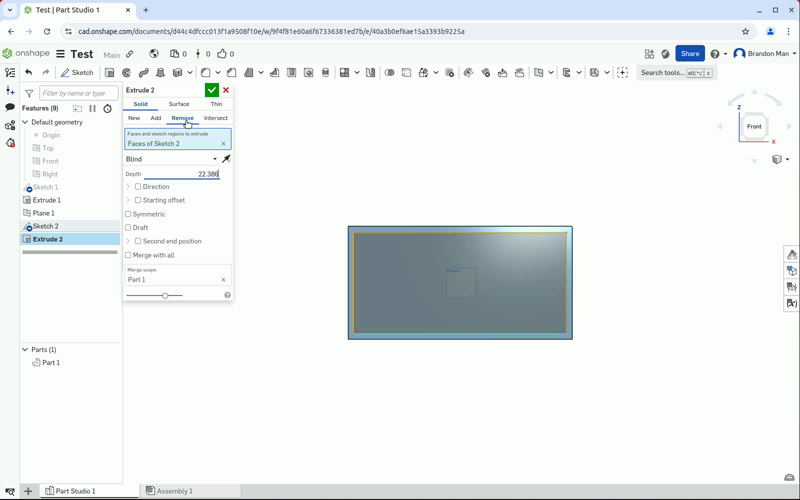
key(tab, 6)
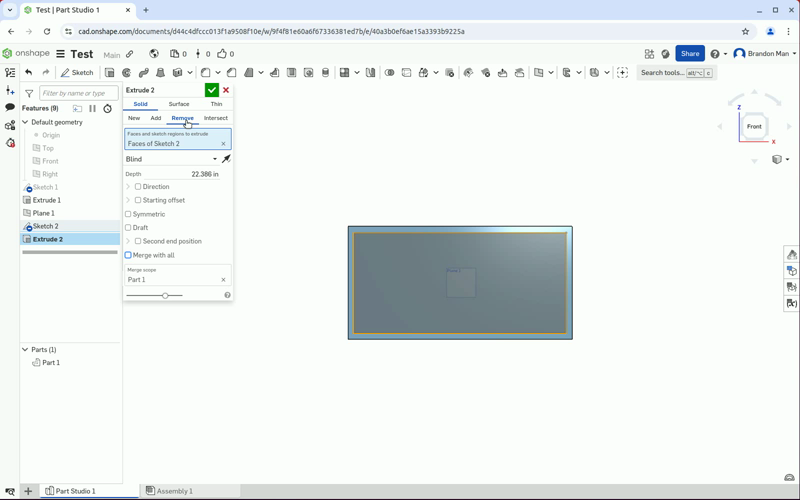
key(space)
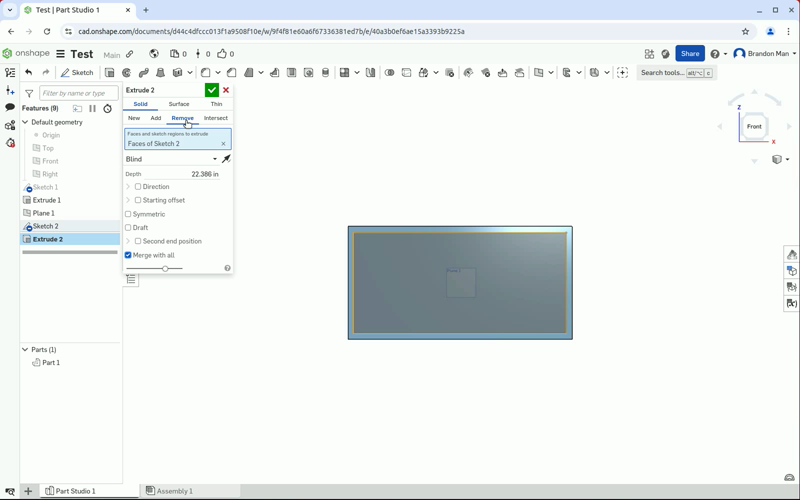
key(enter)
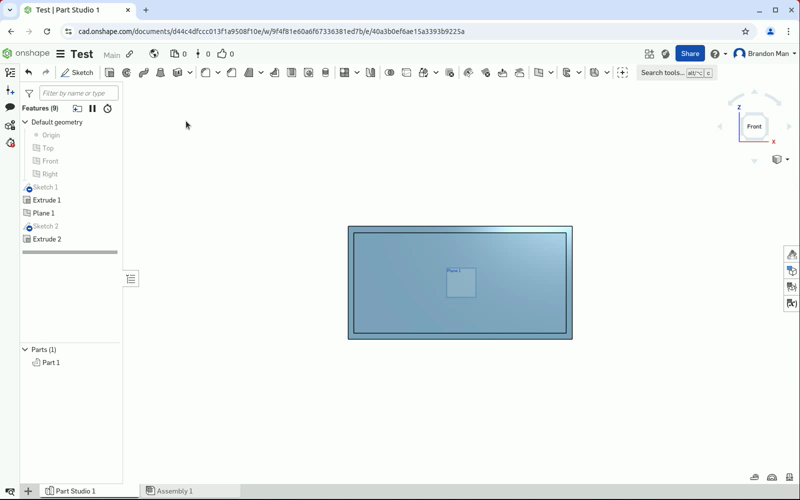
key(shift+h)
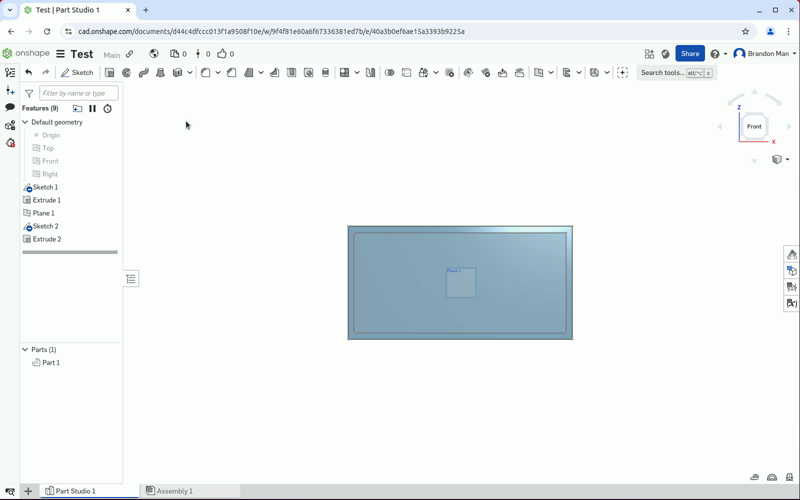
key(shift+h)
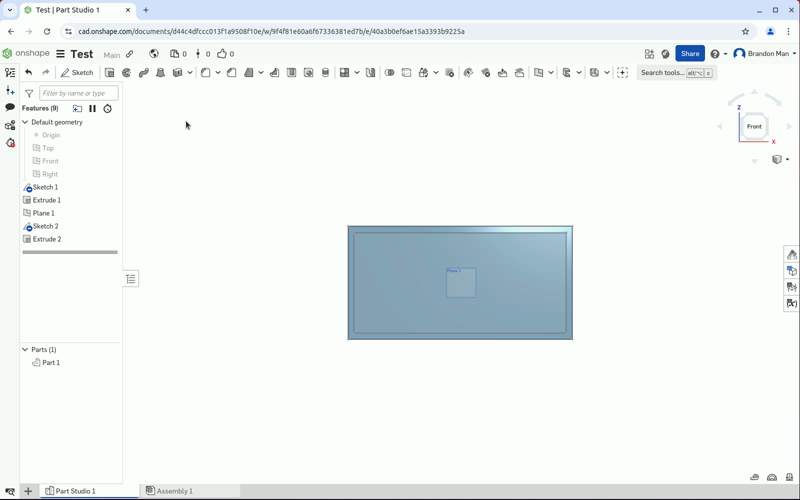
key(shift+7)
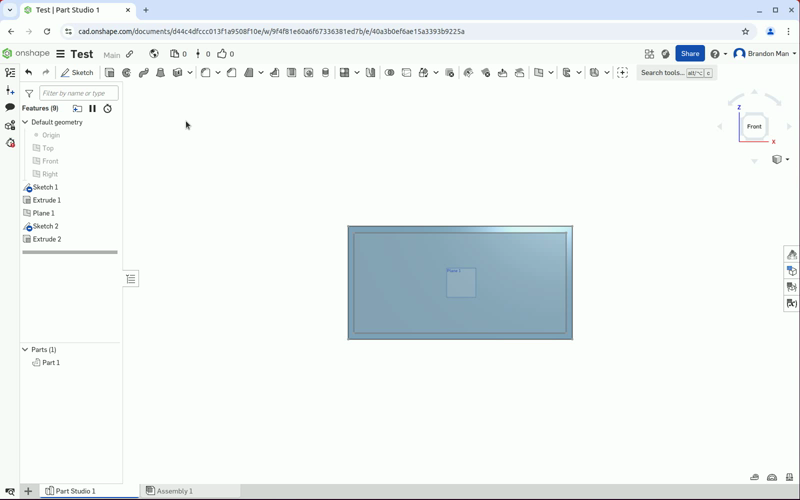
key(left, 2)
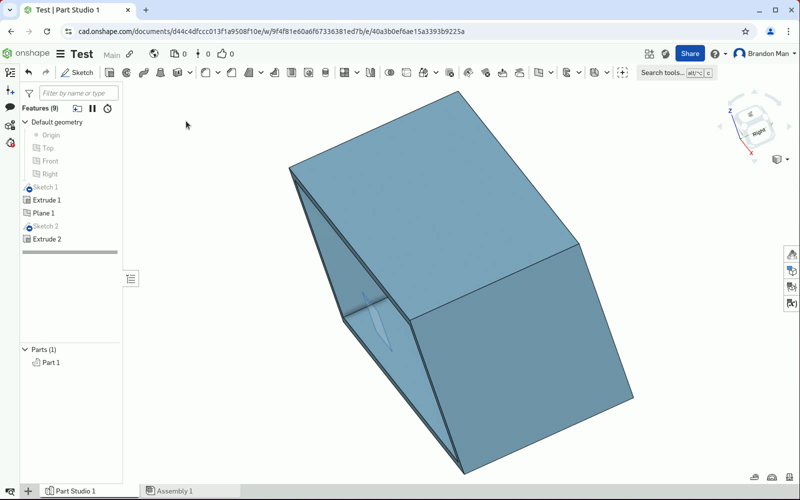
key(down, 2)
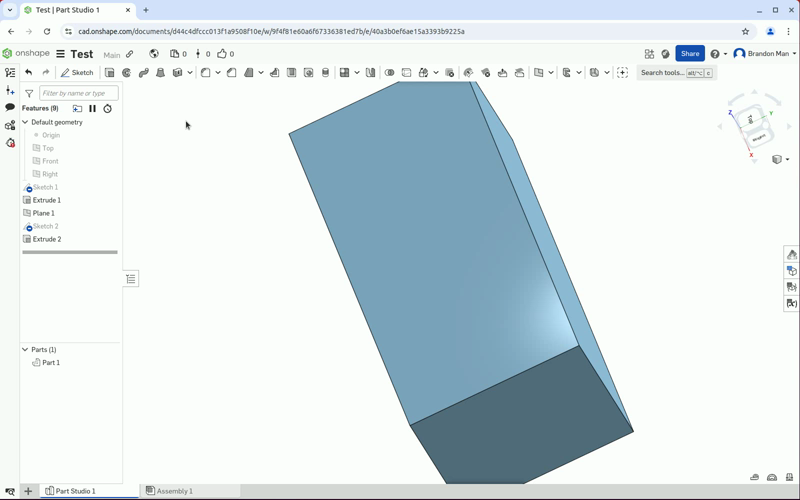
key(up, 2)
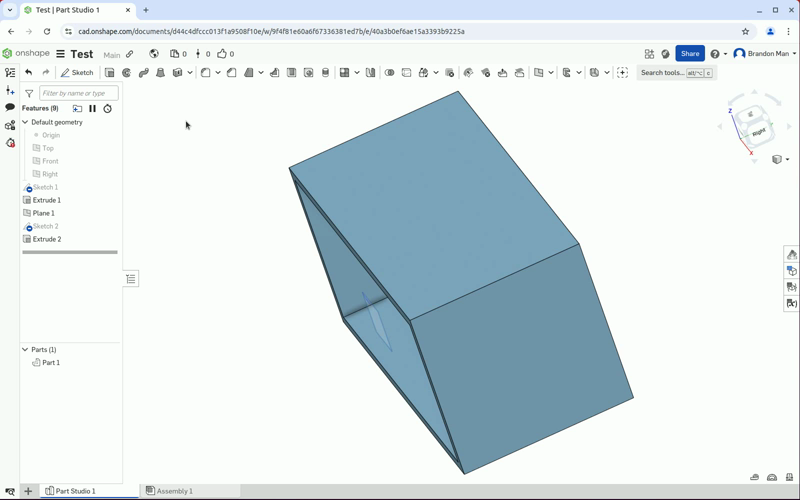
key(right, 2)
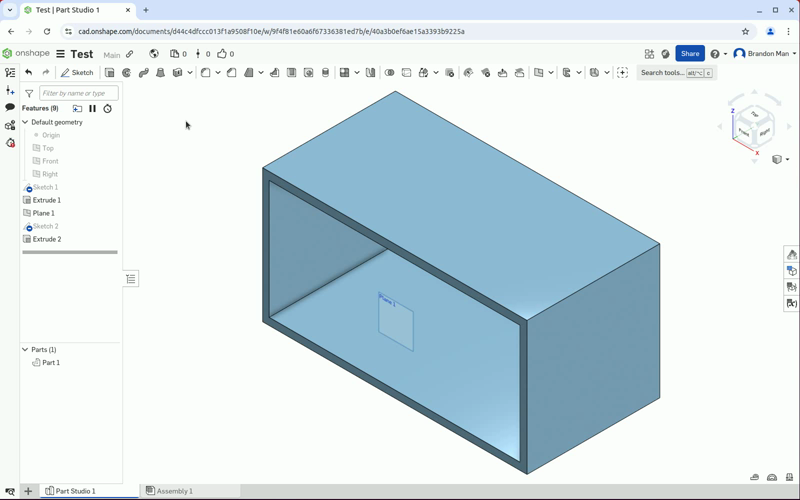
mouse_move(73, 189)
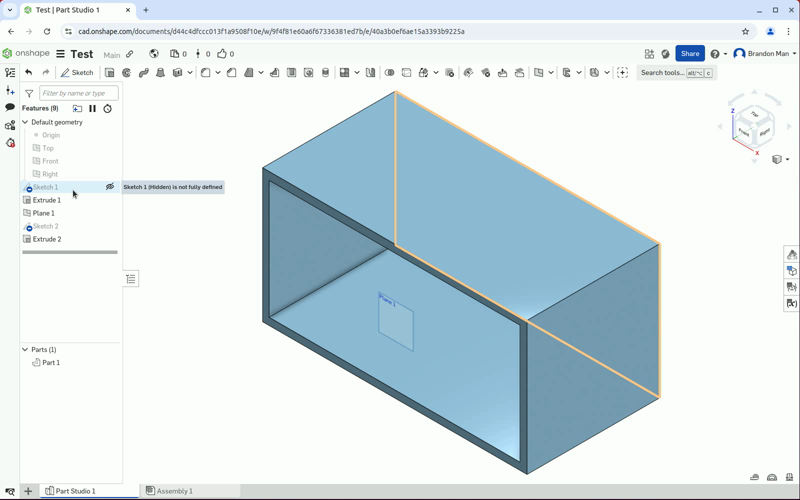
click(73, 189)